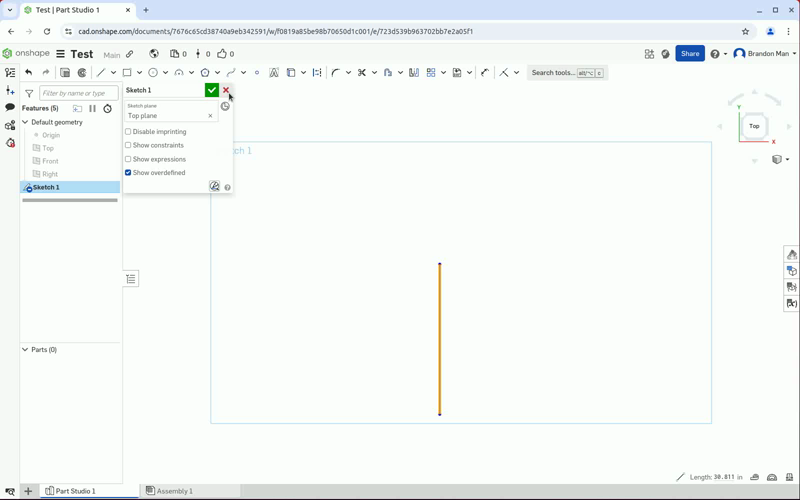
key(shift+h)
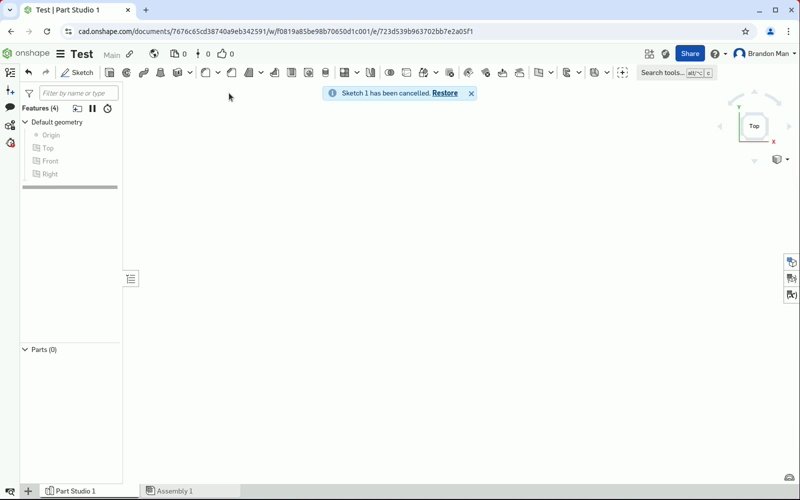
mouse_move(73, 352)
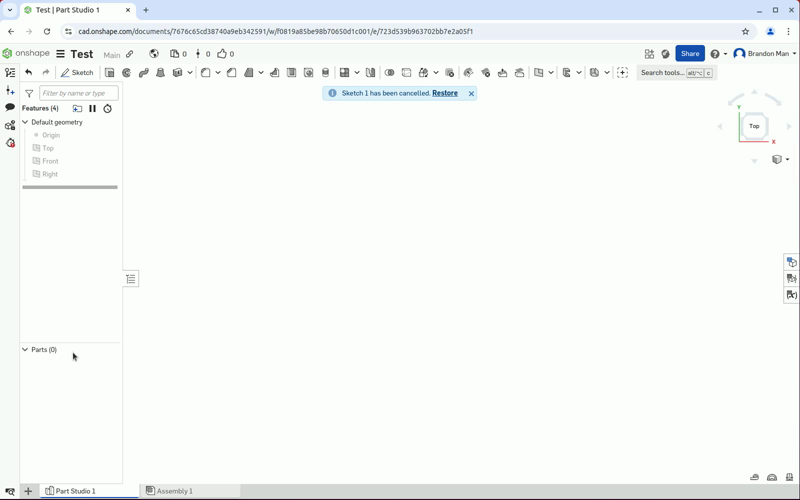
key(y)
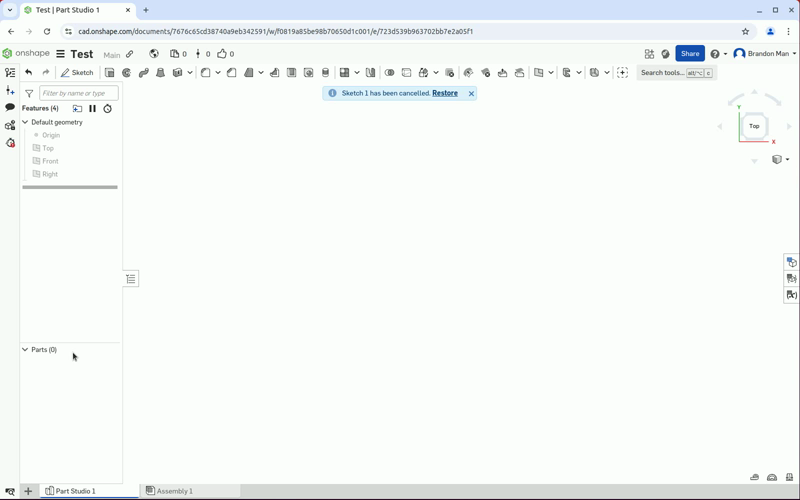
key(shift+p)
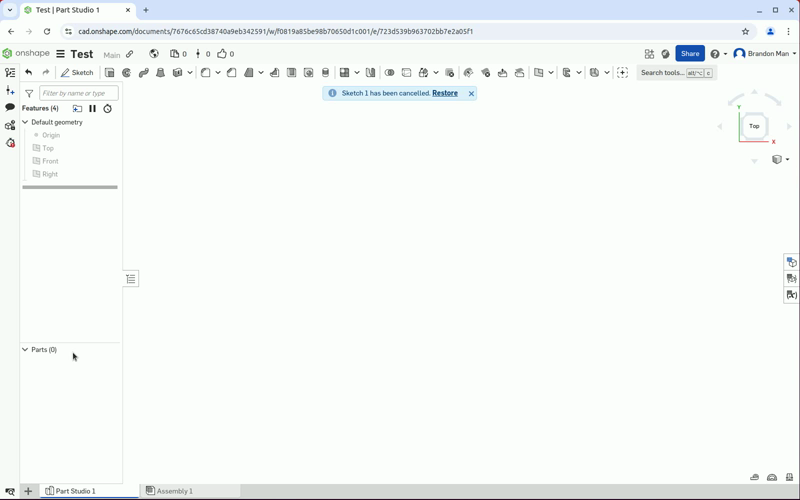
key(space)
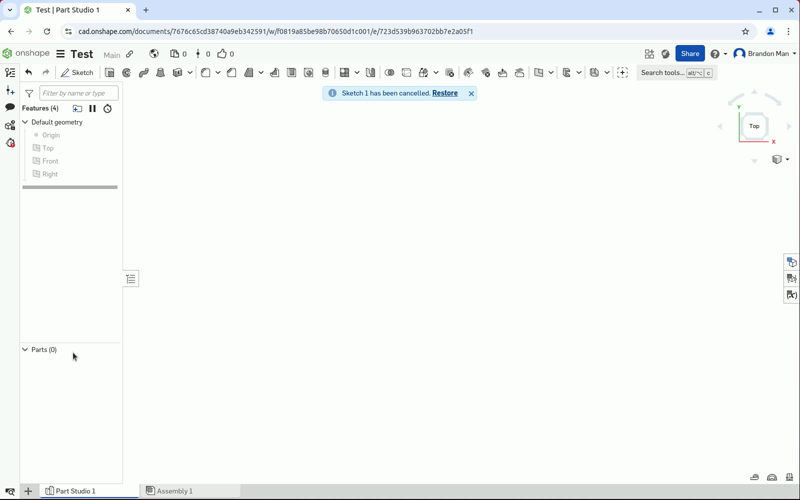
key_down(shift)
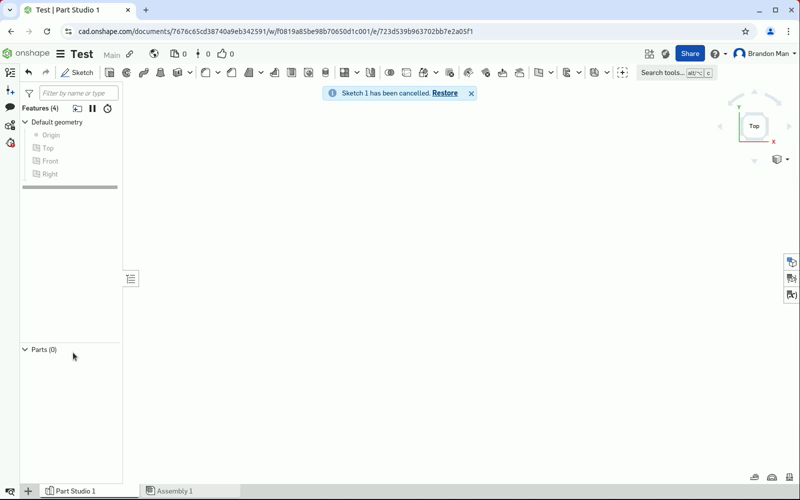
key(up)
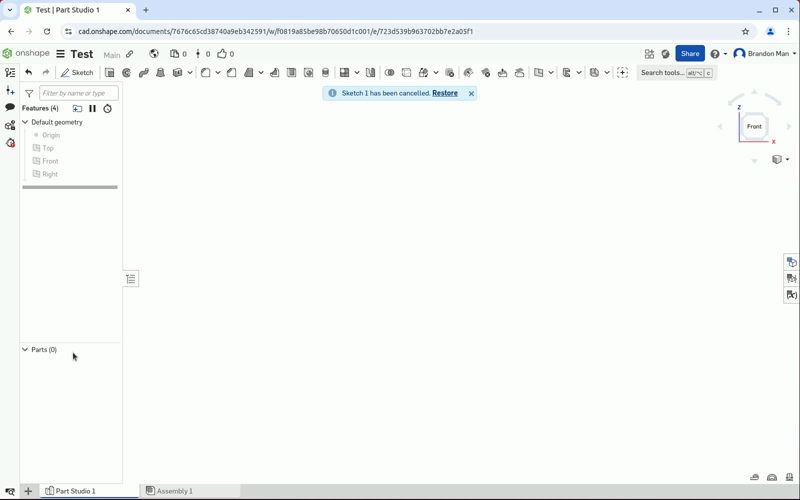
key_up(shift)
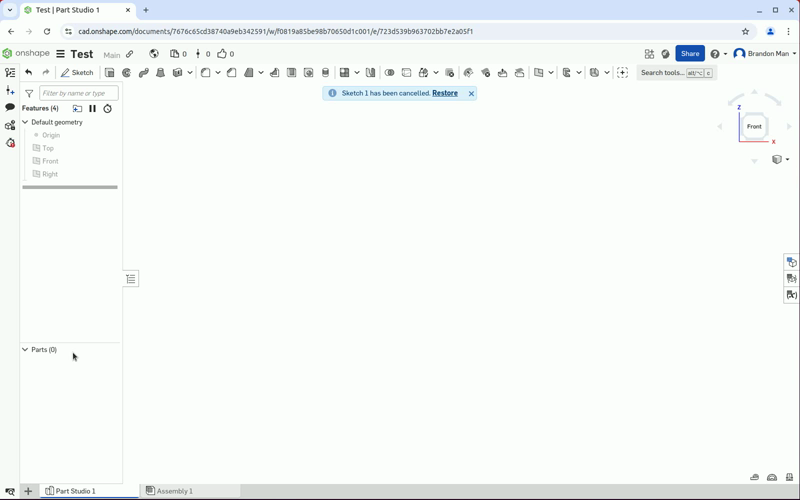
mouse_move(73, 352)
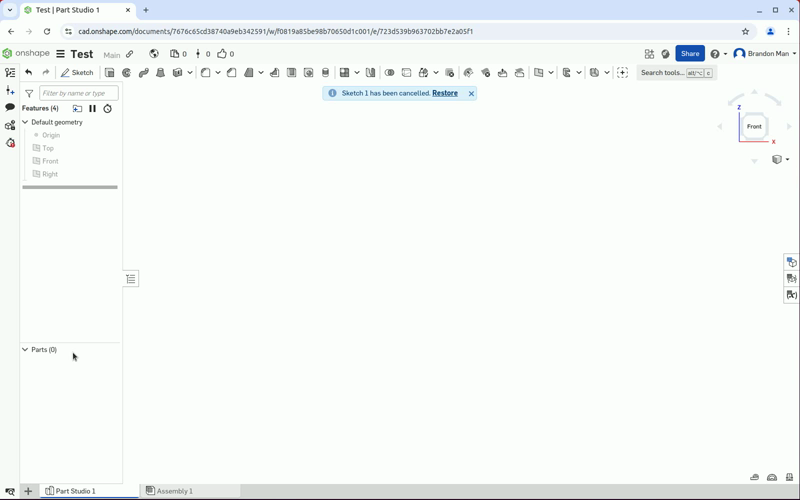
key(shift+y)
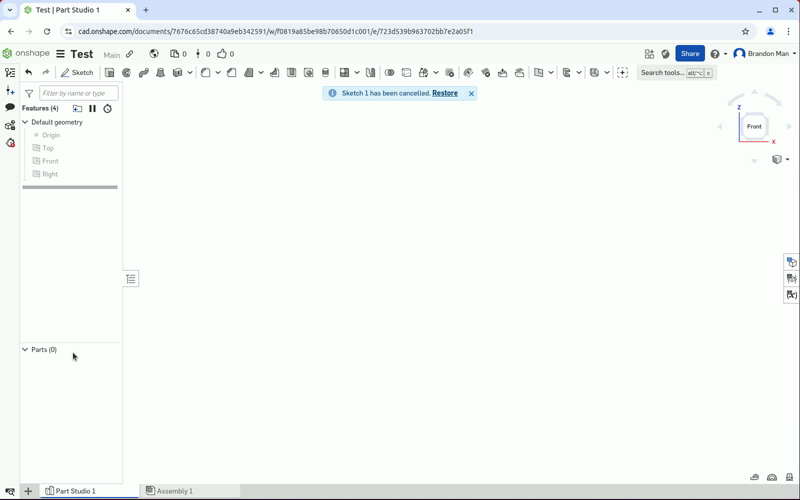
key(shift+s)
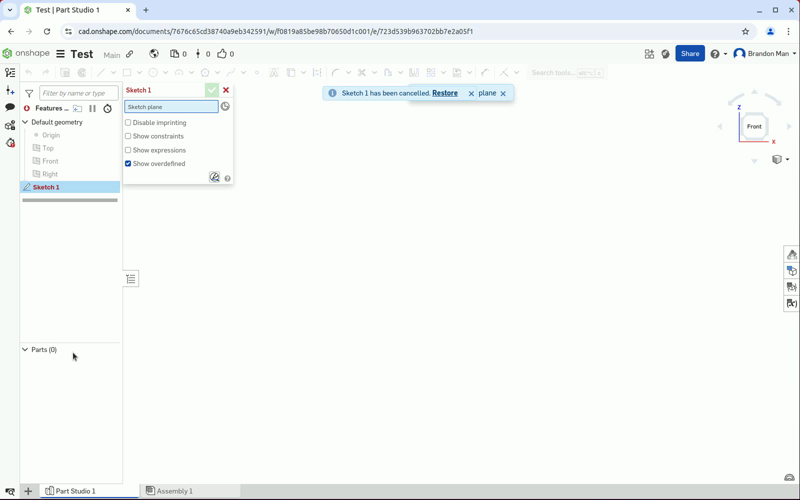
mouse_move(73, 163)
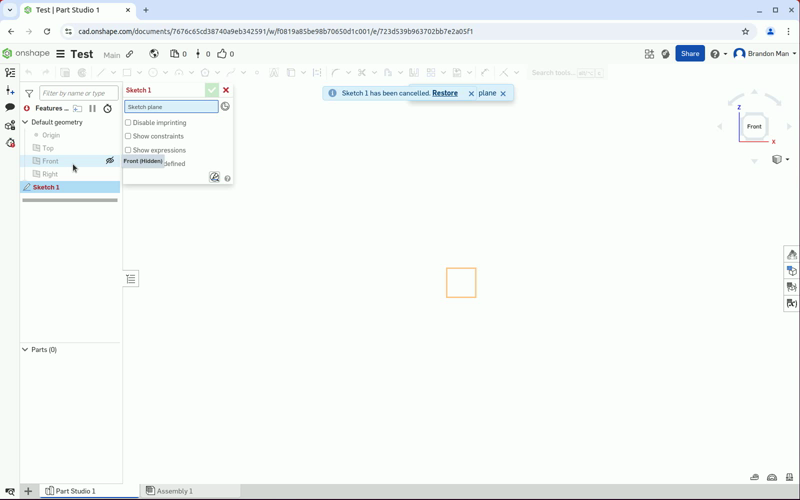
click(73, 163)
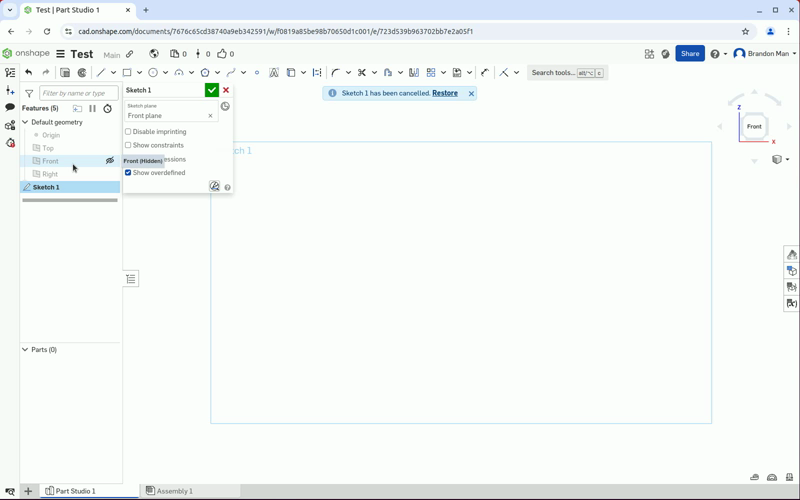
mouse_move(73, 352)
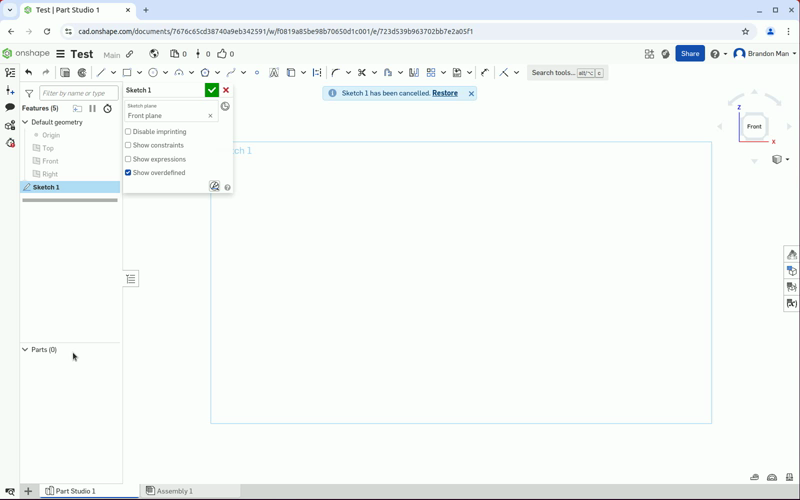
key(y)
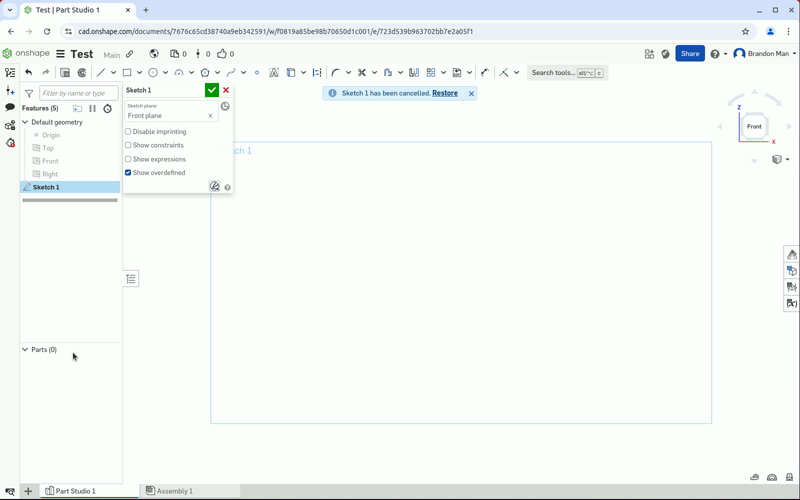
key(l)
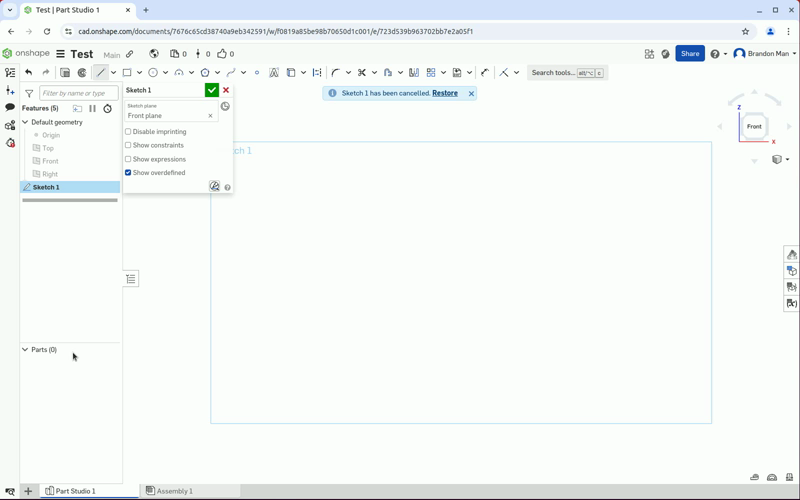
key_down(shift)
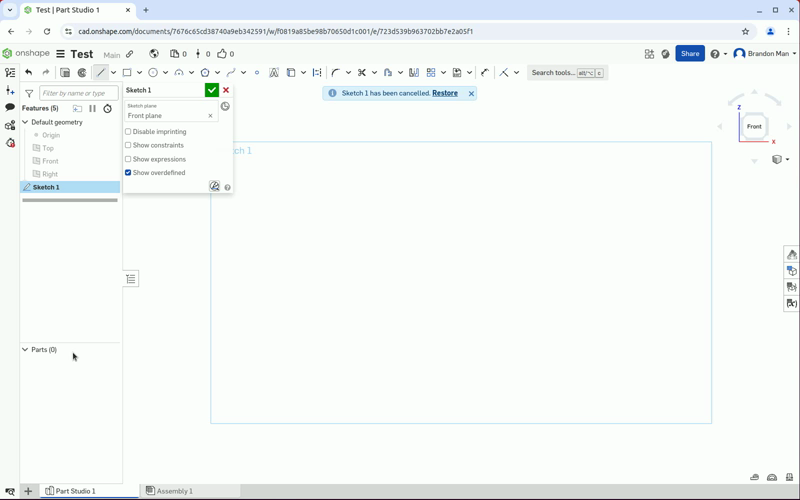
mouse_move(349, 395)
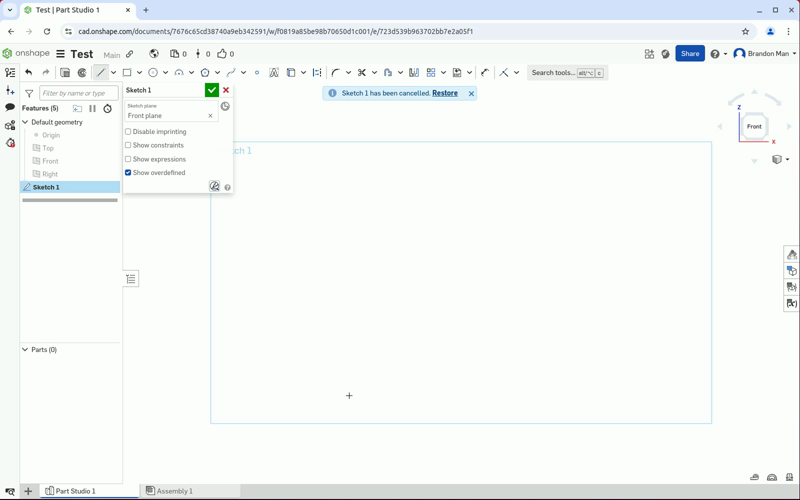
click(349, 395)
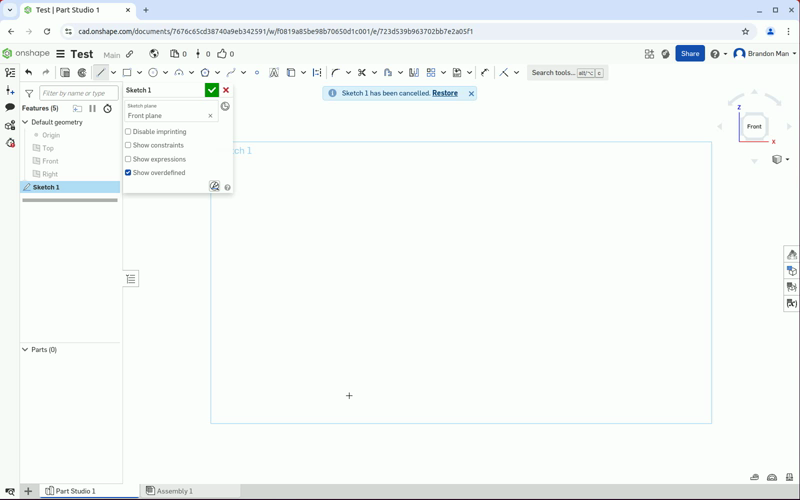
key_up(shift)
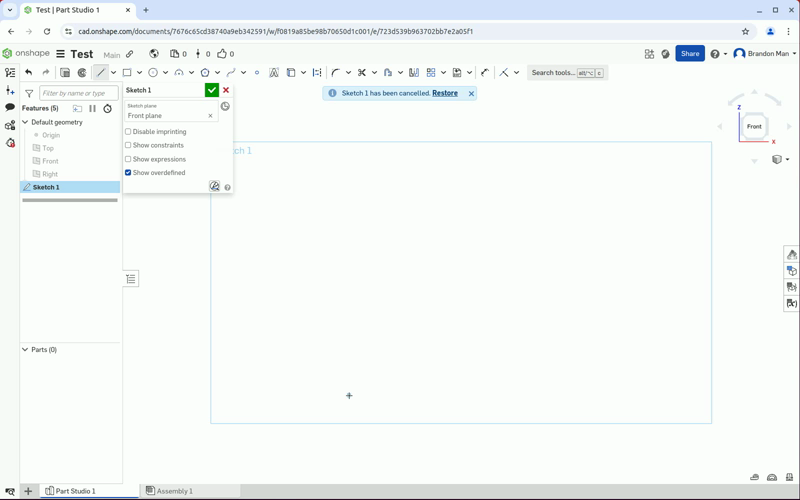
key_down(shift)
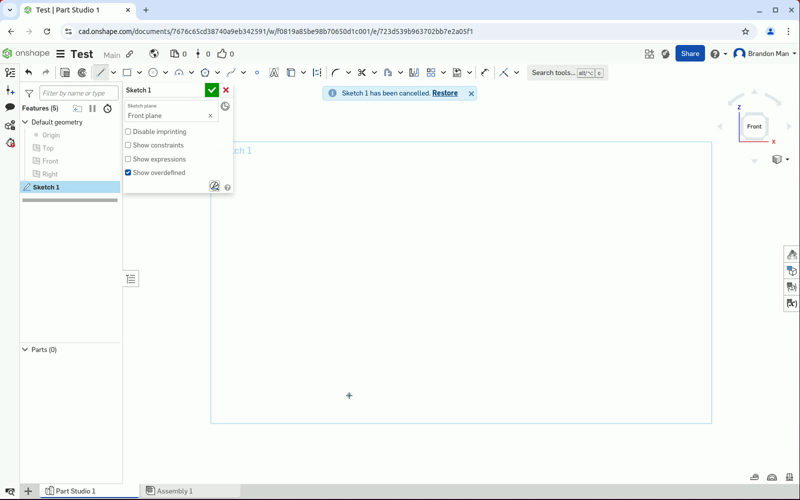
mouse_move(566, 395)
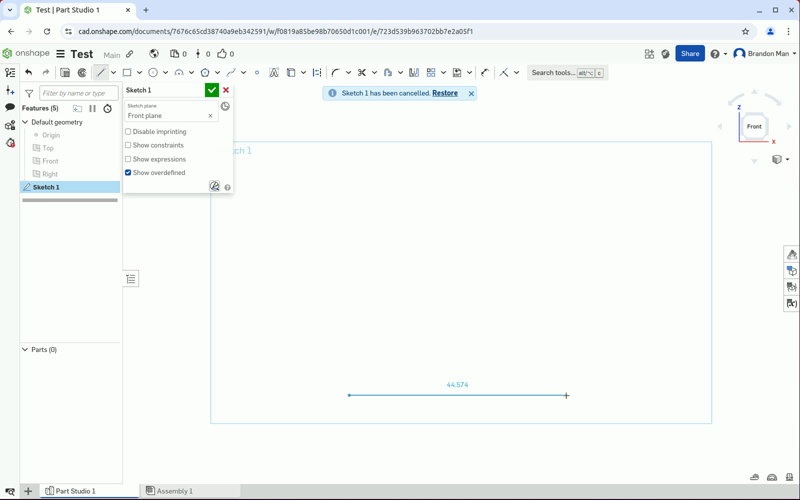
click(566, 395)
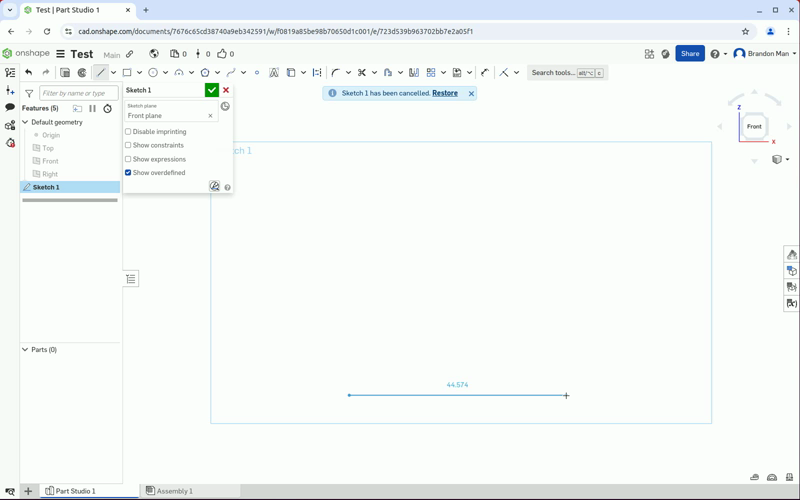
key_up(shift)
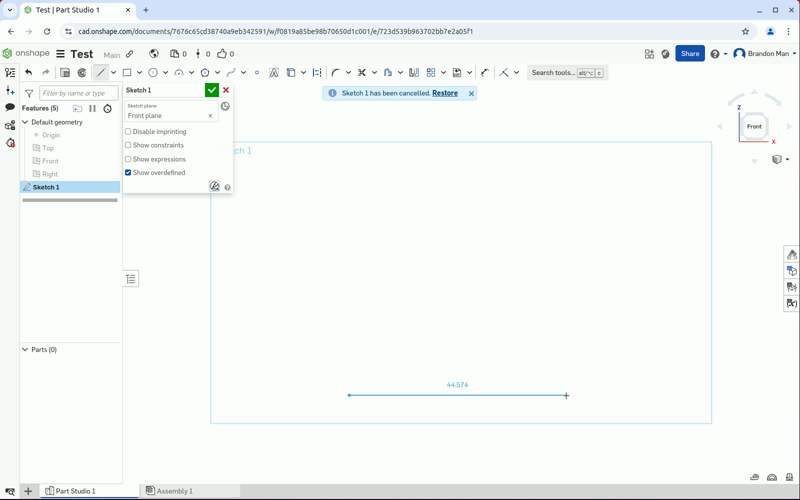
key_down(shift)
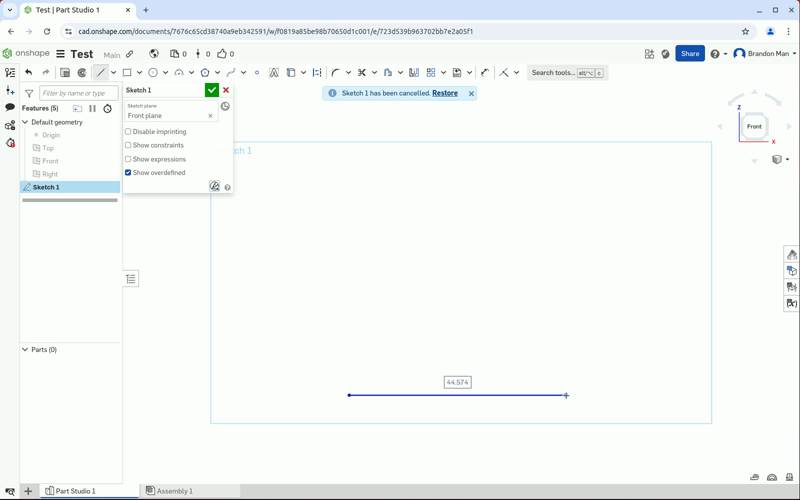
mouse_move(566, 178)
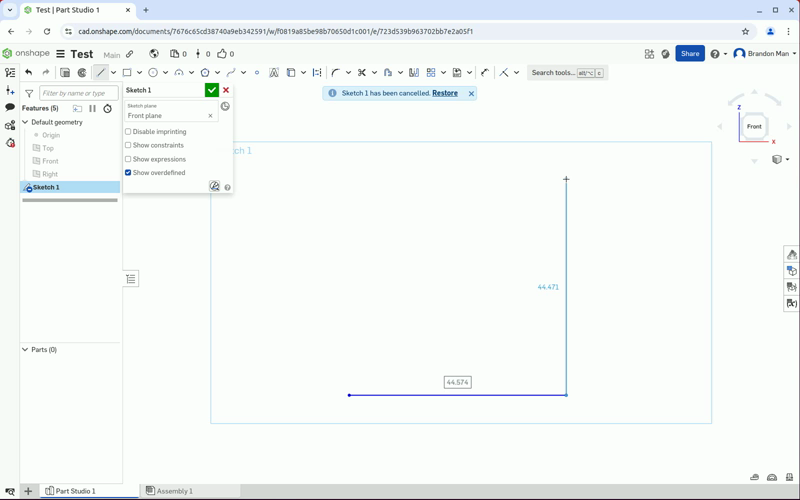
click(566, 178)
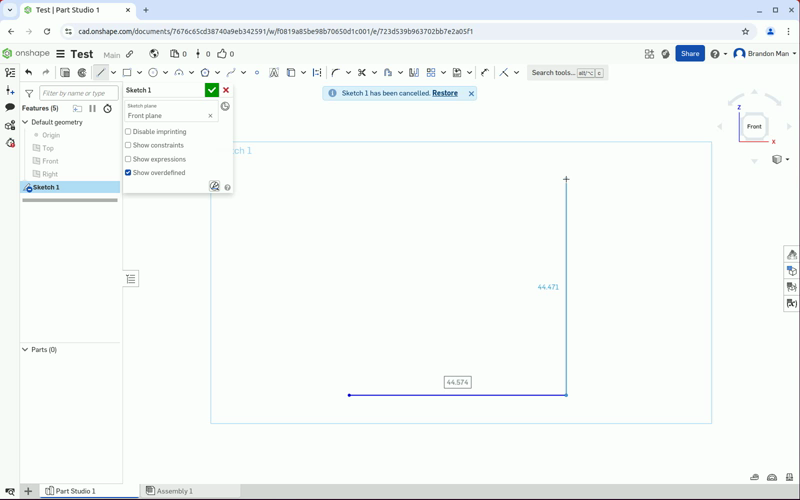
key_up(shift)
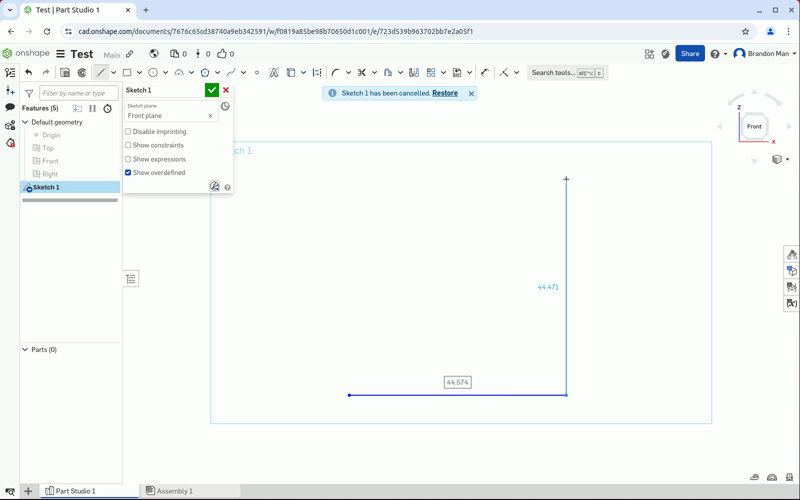
key_down(shift)
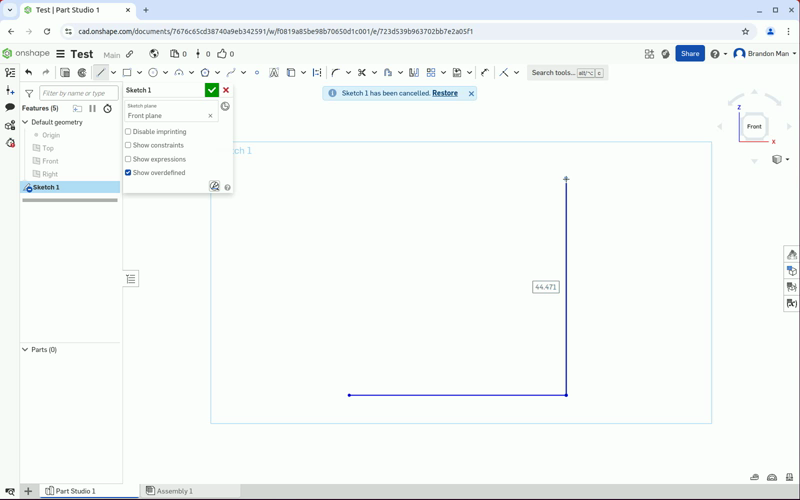
mouse_move(349, 178)
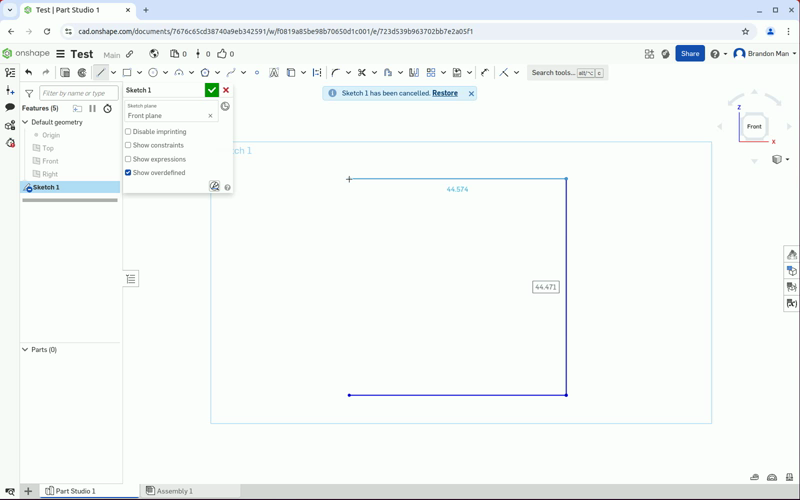
click(349, 178)
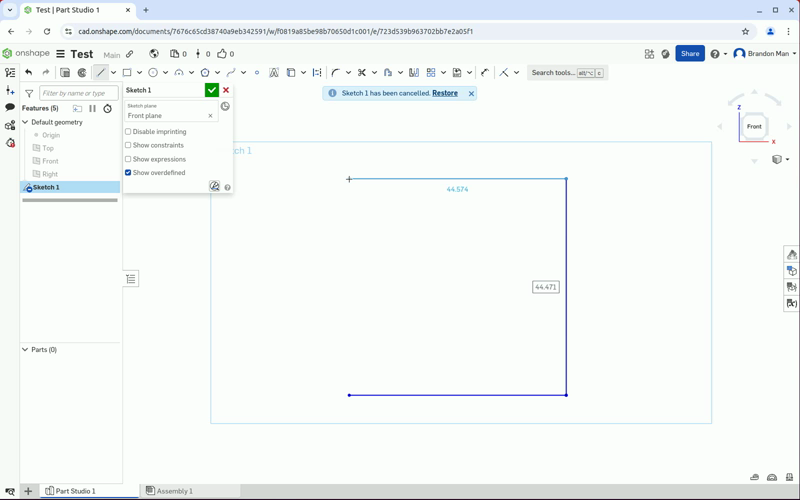
key_up(shift)
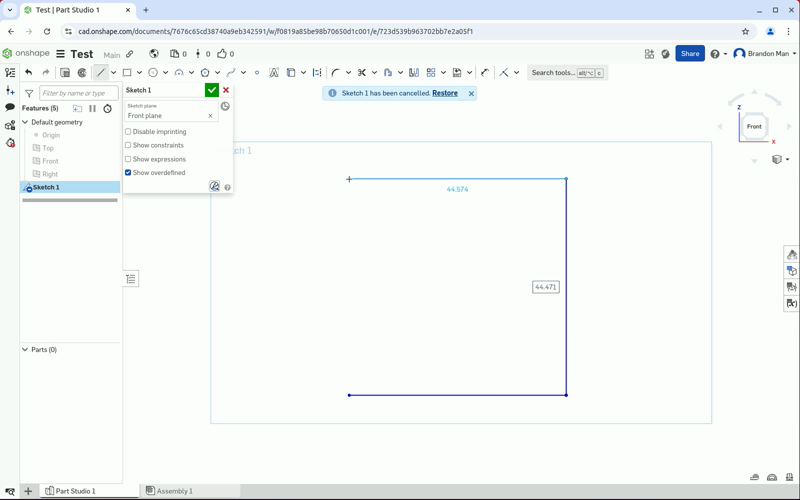
key_down(shift)
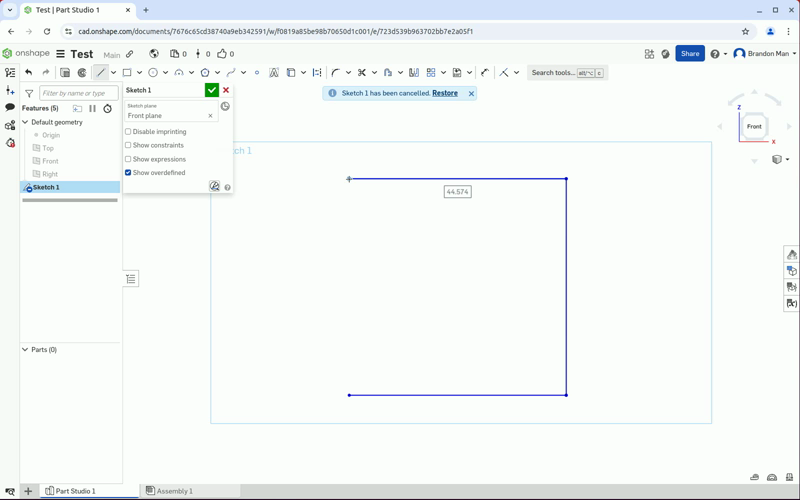
mouse_move(349, 395)
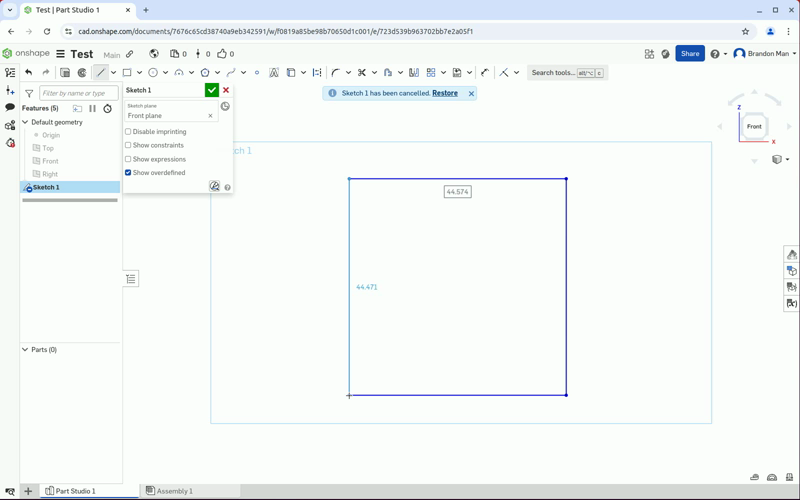
key_up(shift)
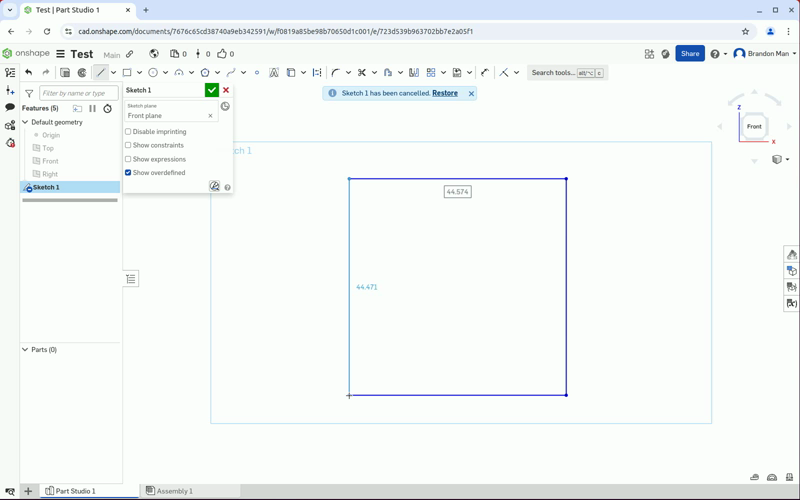
click(349, 395)
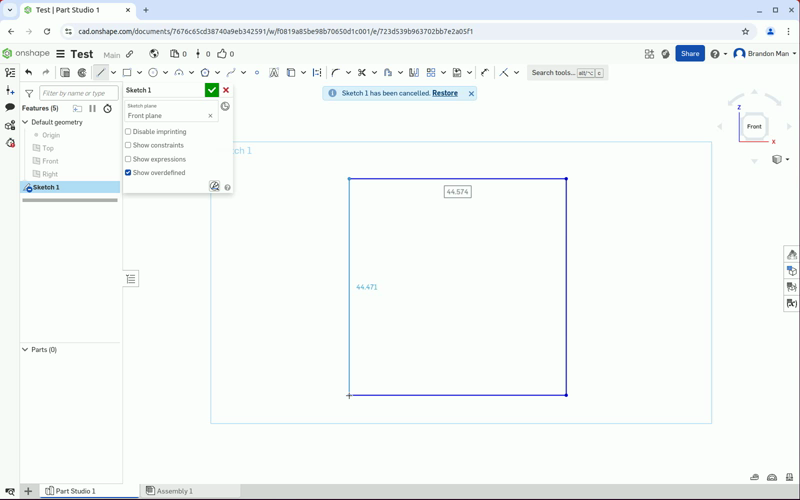
key(esc)
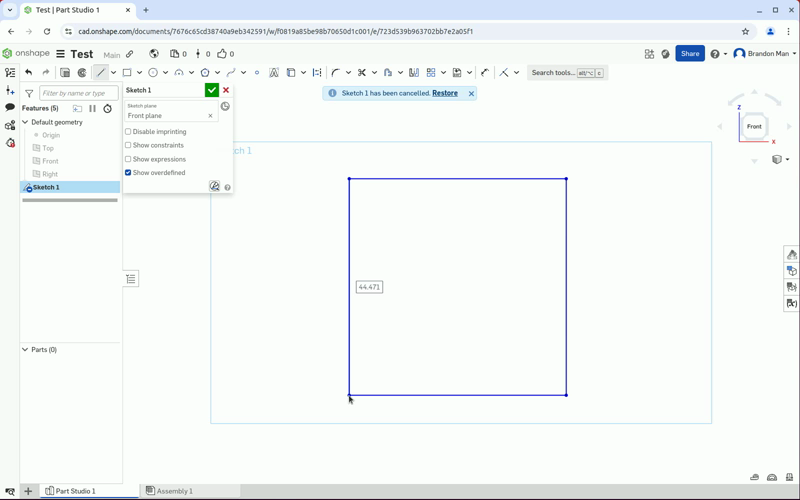
mouse_move(416, 318)
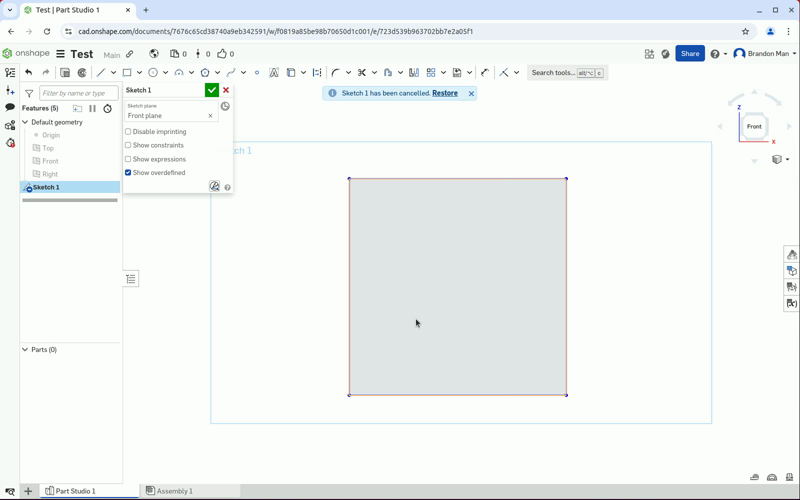
click(416, 318)
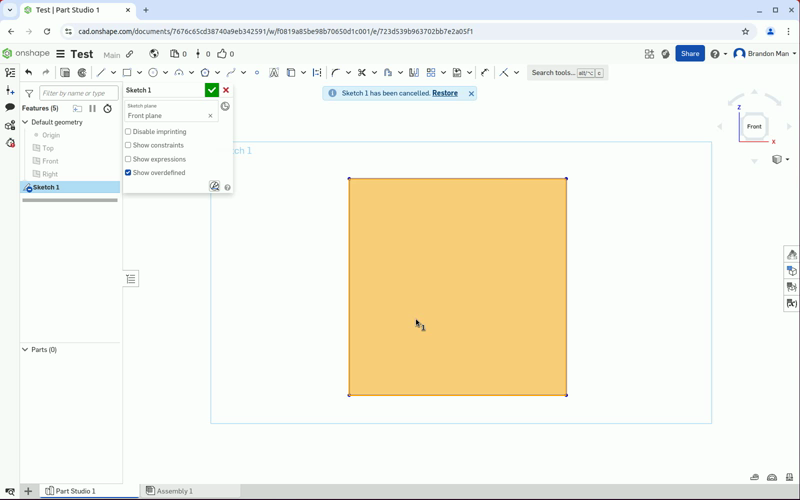
mouse_move(73, 352)
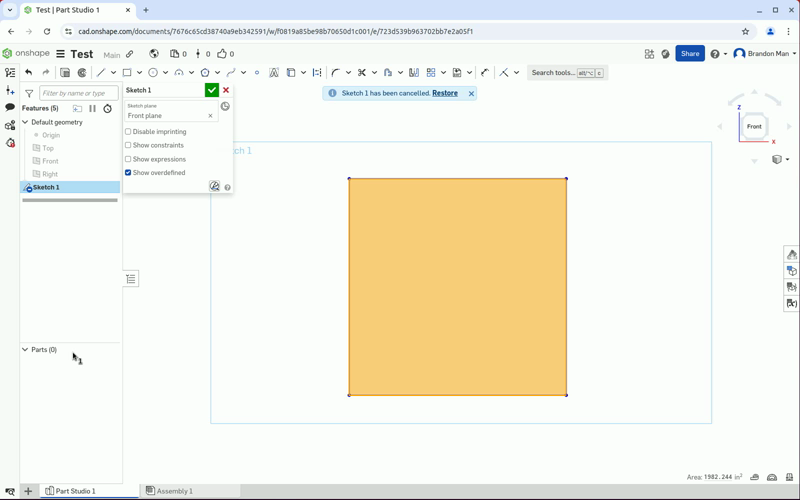
key(shift+y)
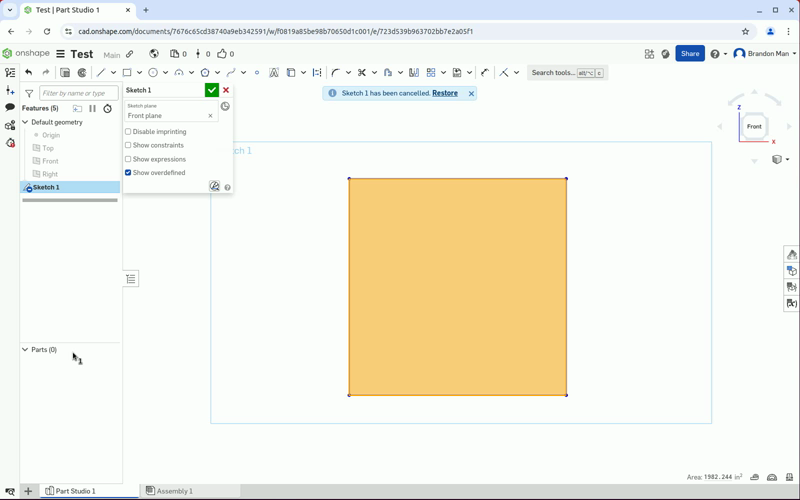
key(shift+e)
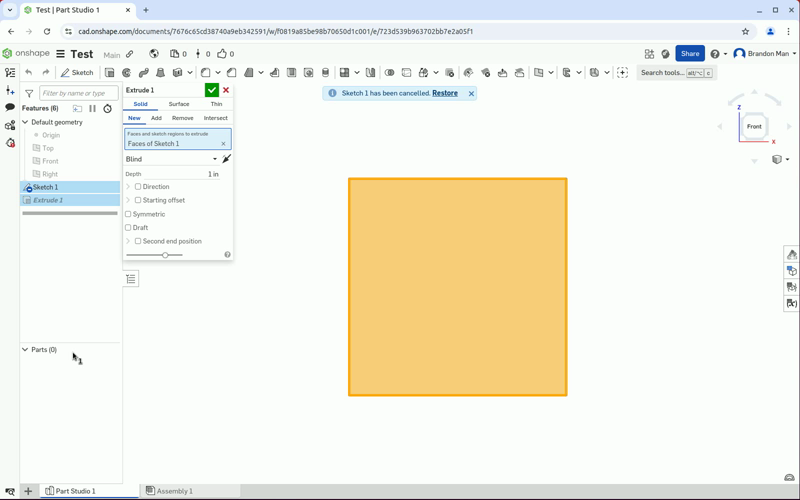
mouse_move(143, 106)
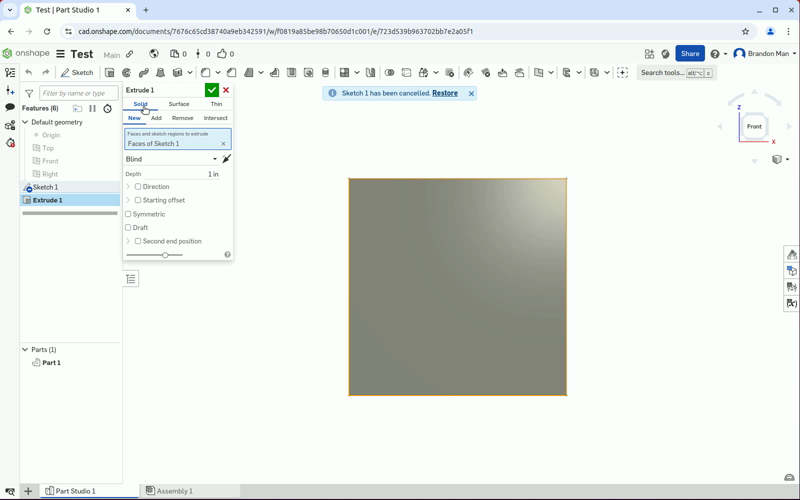
click(143, 106)
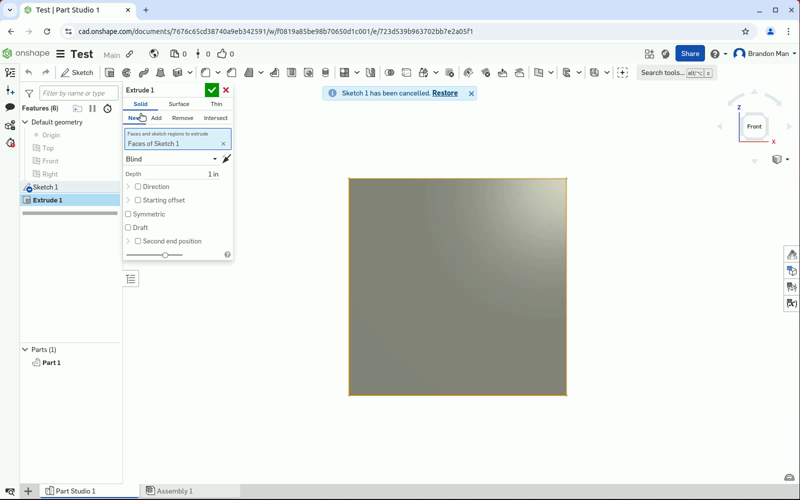
mouse_move(137, 120)
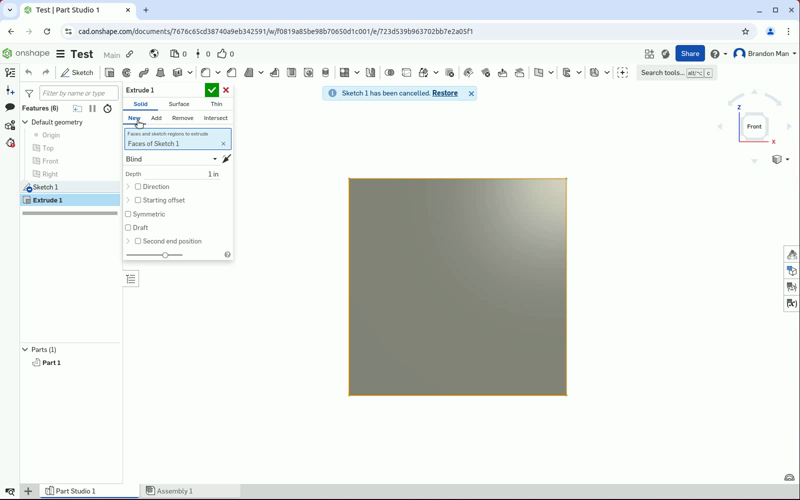
click(137, 120)
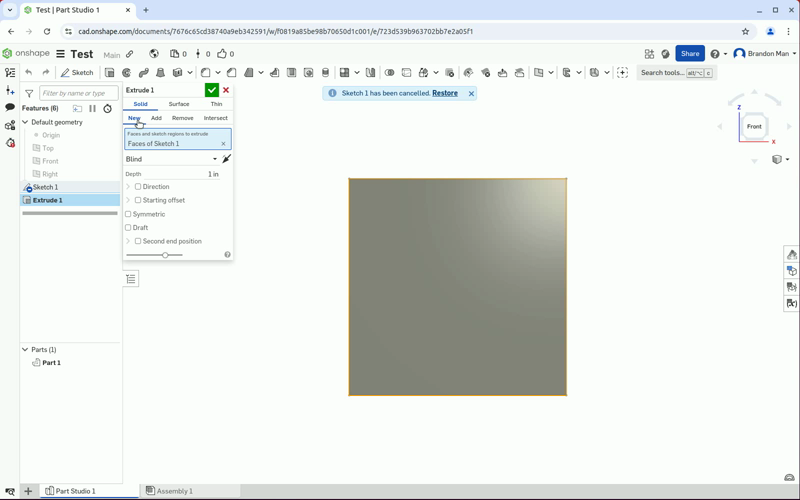
key(tab, 4)
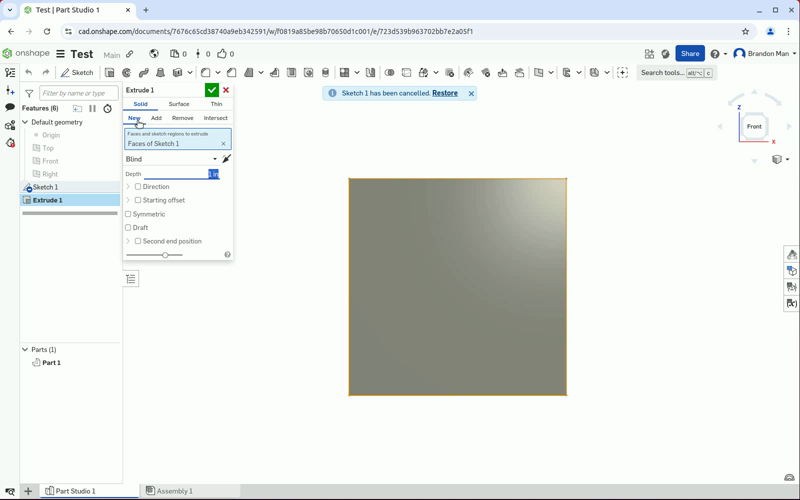
text(1.444)
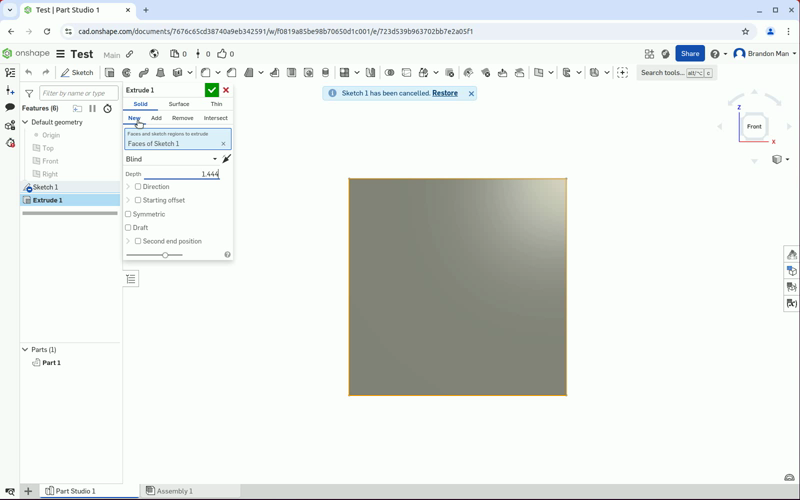
key(enter)
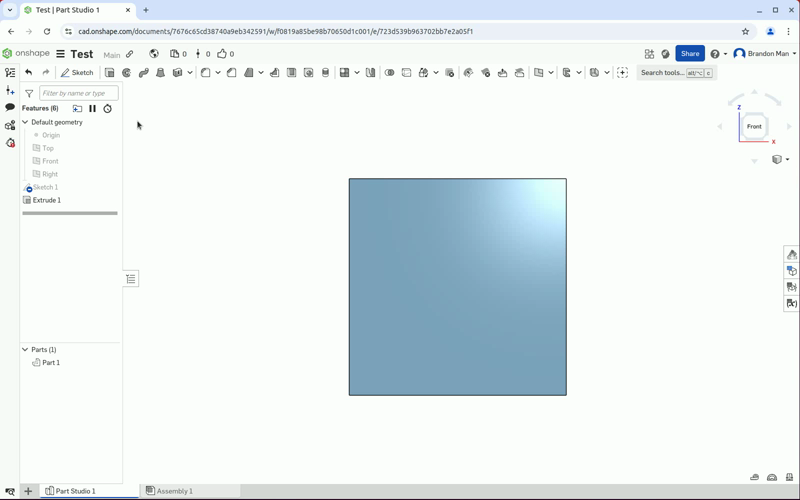
key(shift+h)
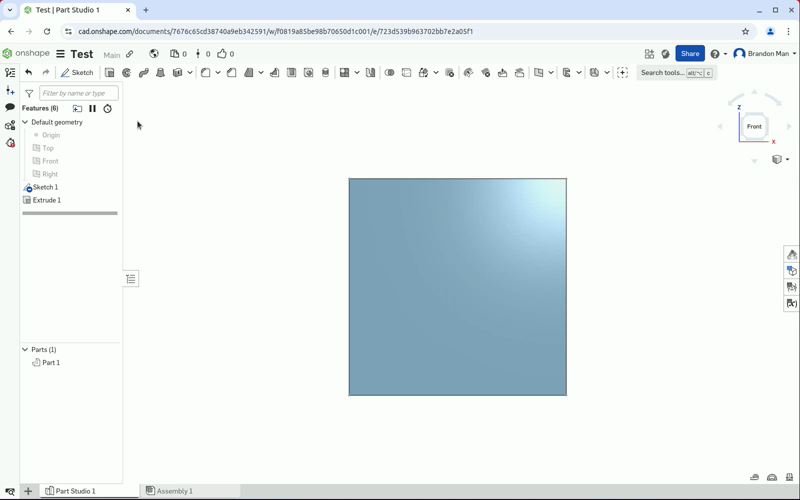
key(shift+h)
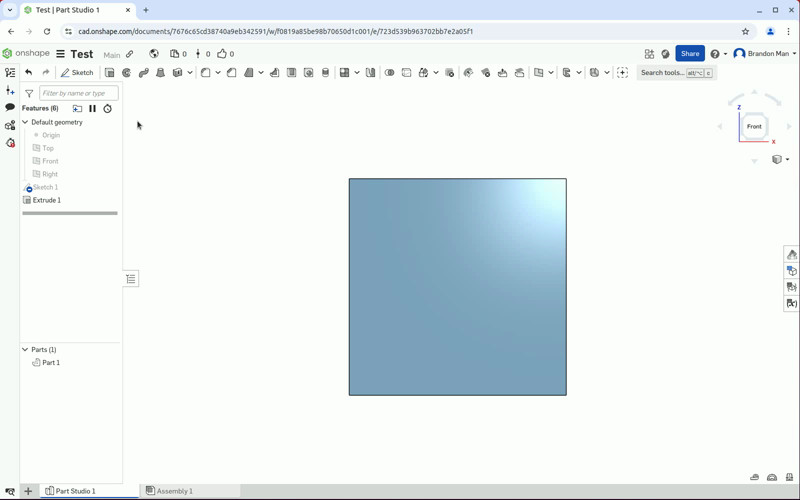
mouse_move(73, 189)
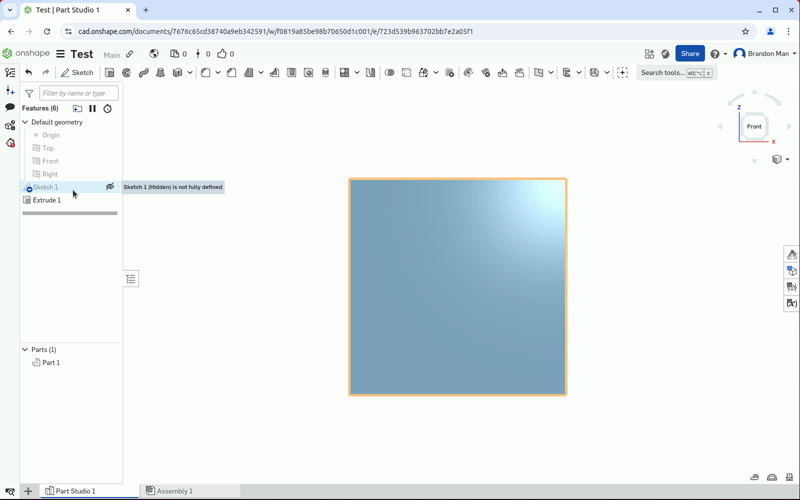
click(73, 189)
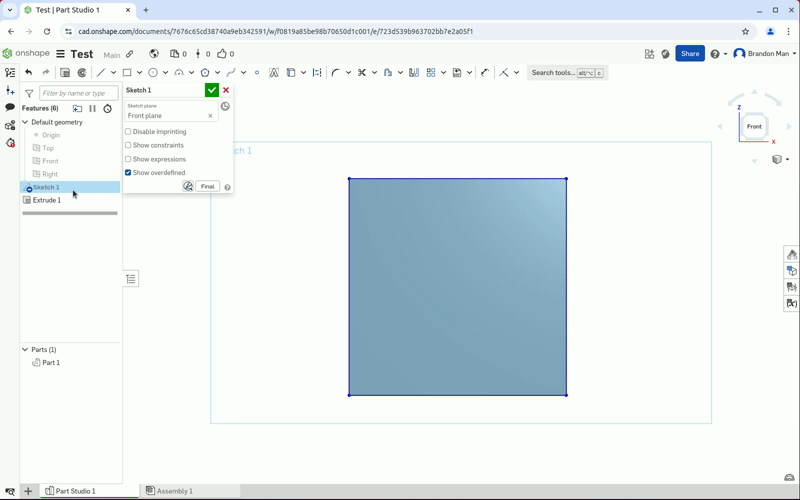
mouse_move(229, 92)
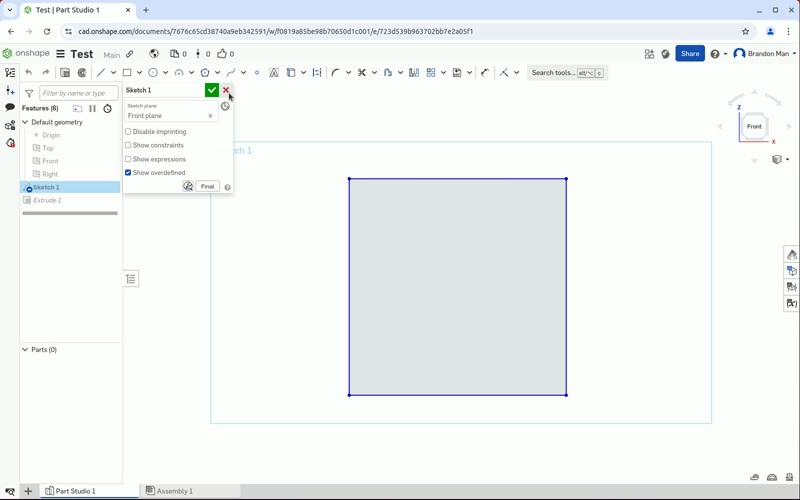
click(229, 92)
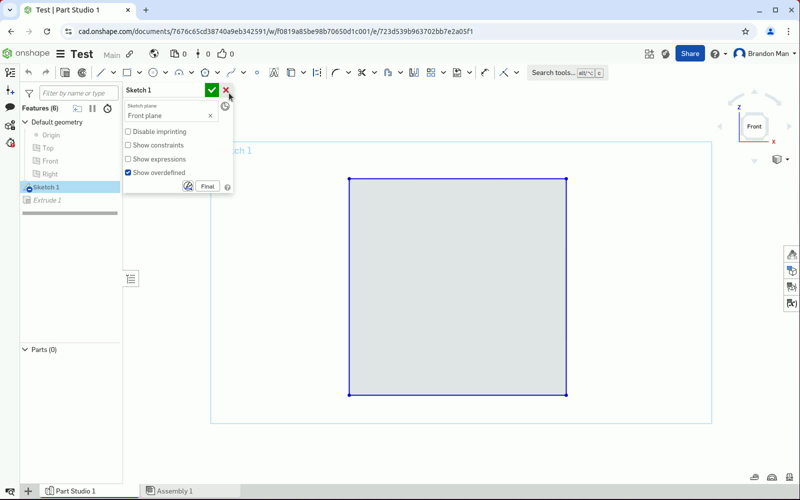
key(shift+s)
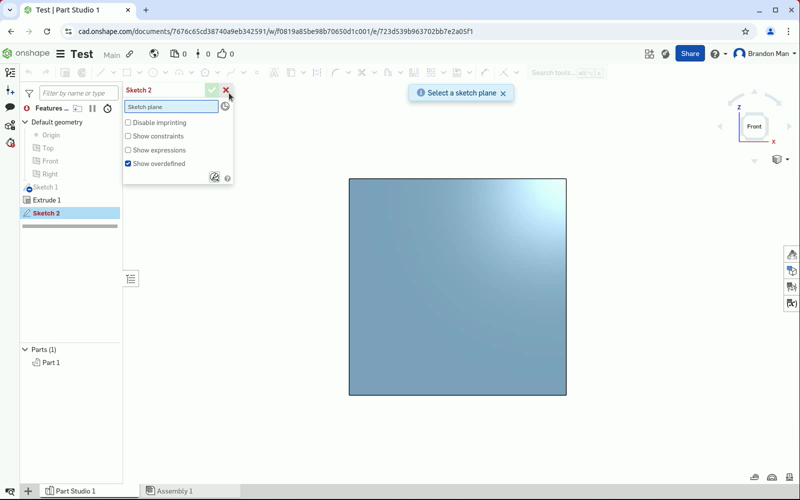
mouse_move(73, 163)
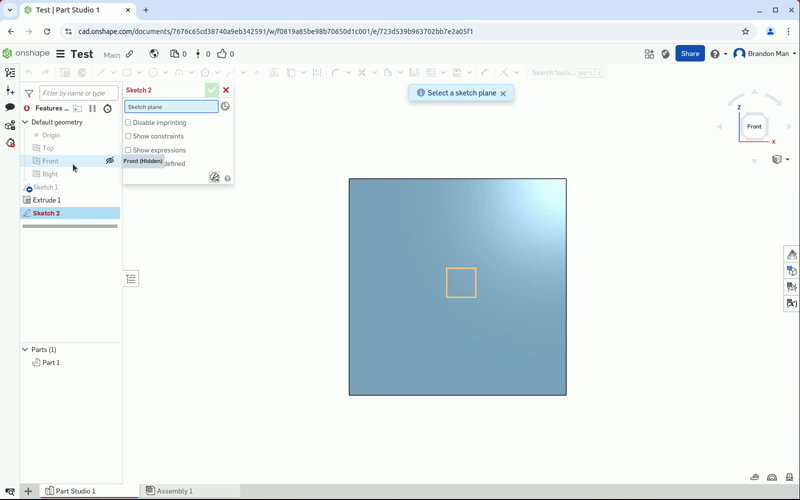
click(73, 163)
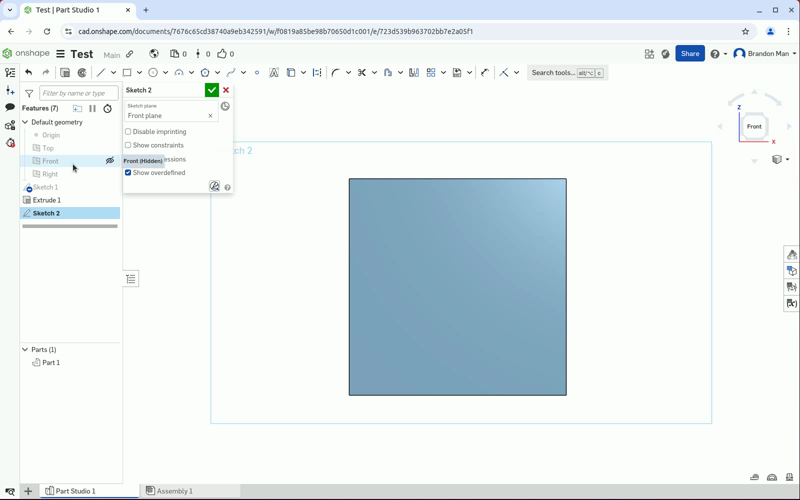
mouse_move(73, 352)
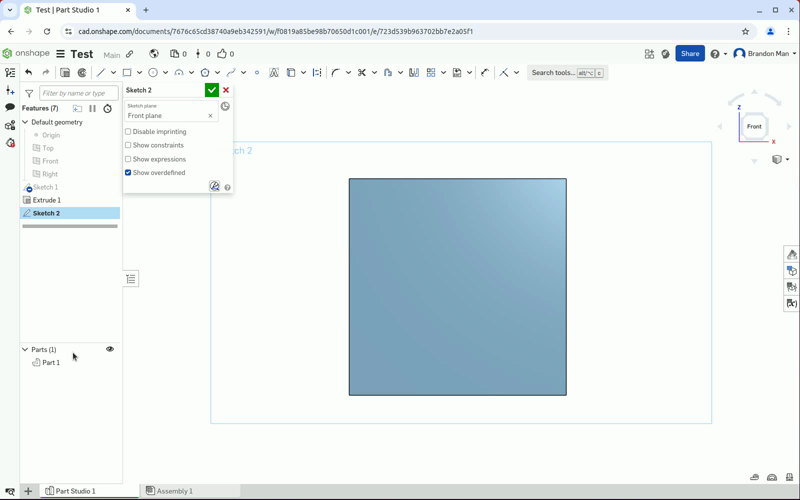
key(y)
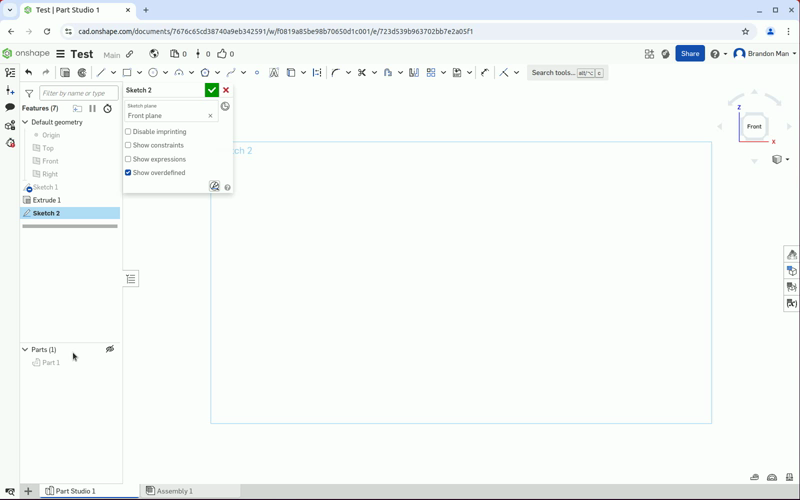
key(l)
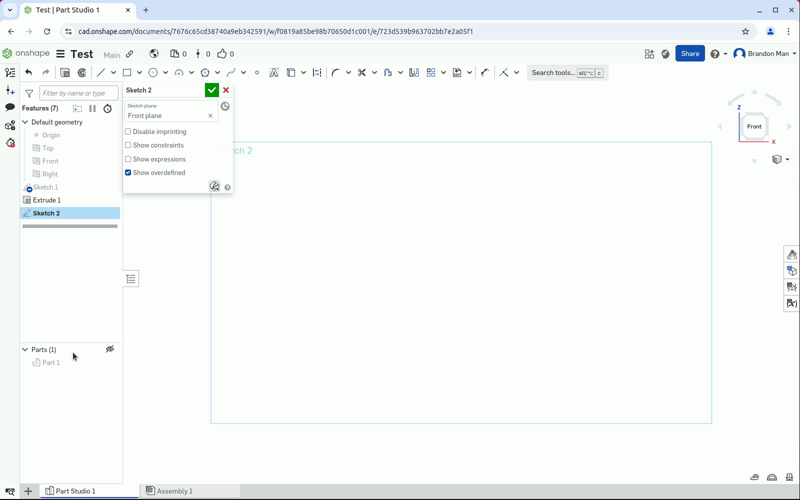
key_down(shift)
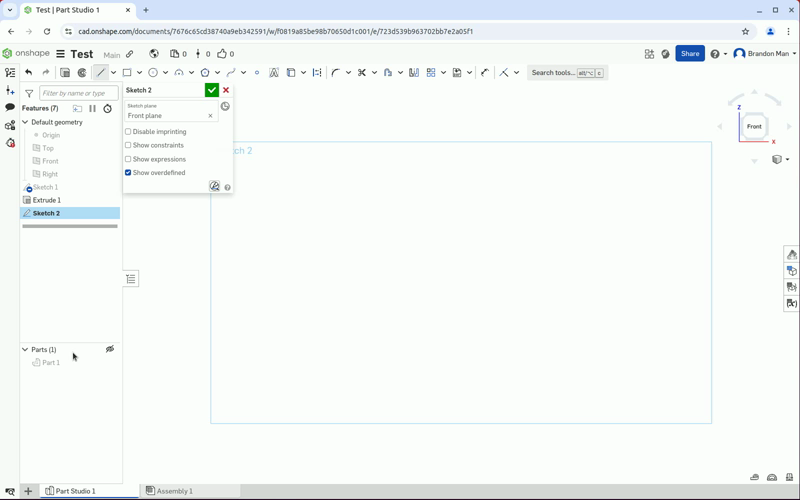
mouse_move(349, 395)
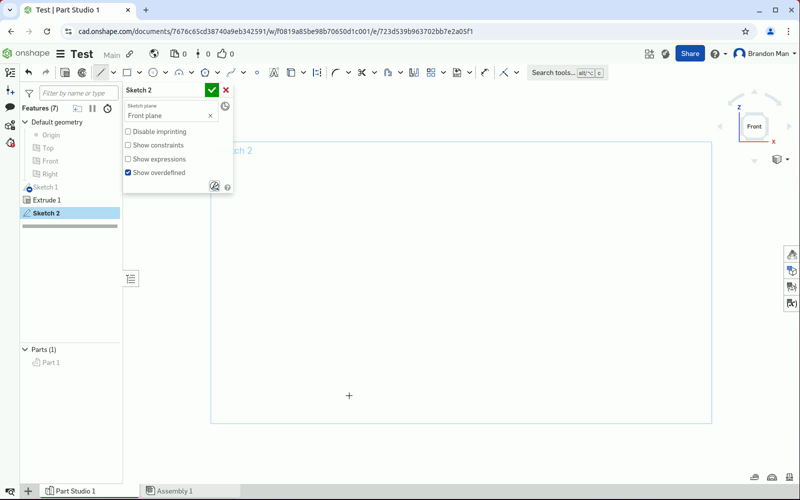
click(349, 395)
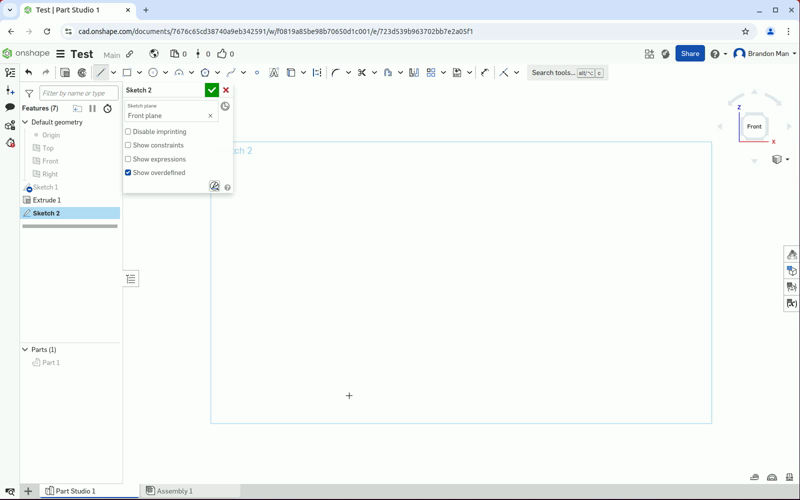
key_up(shift)
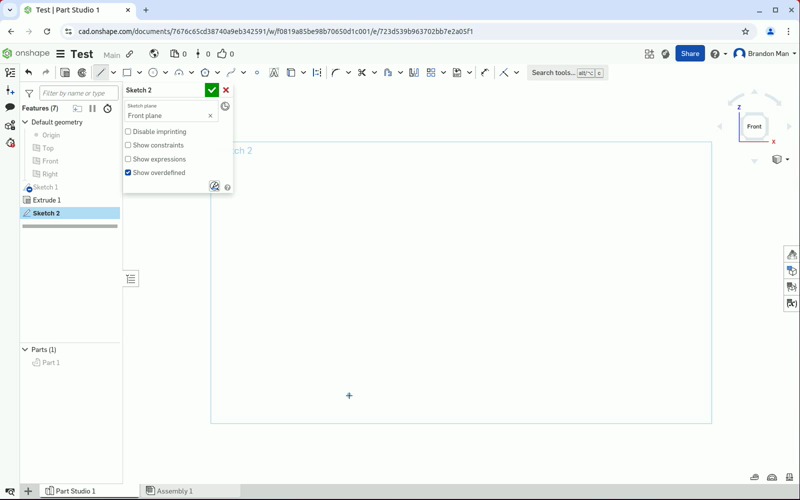
key_down(shift)
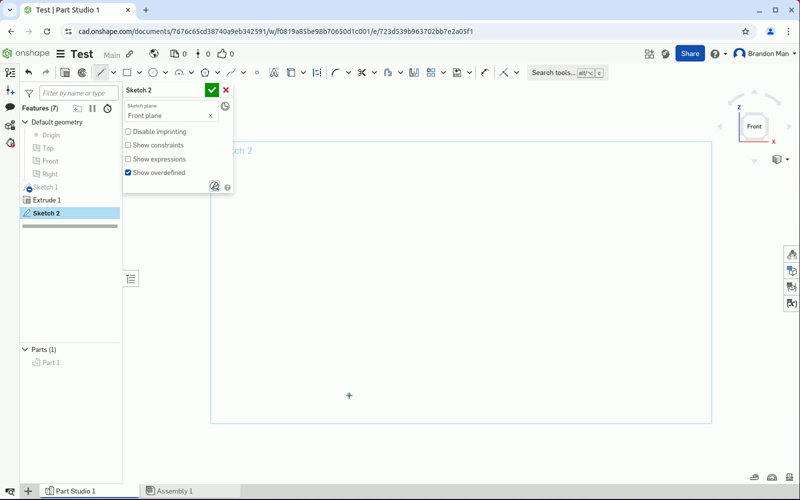
mouse_move(566, 395)
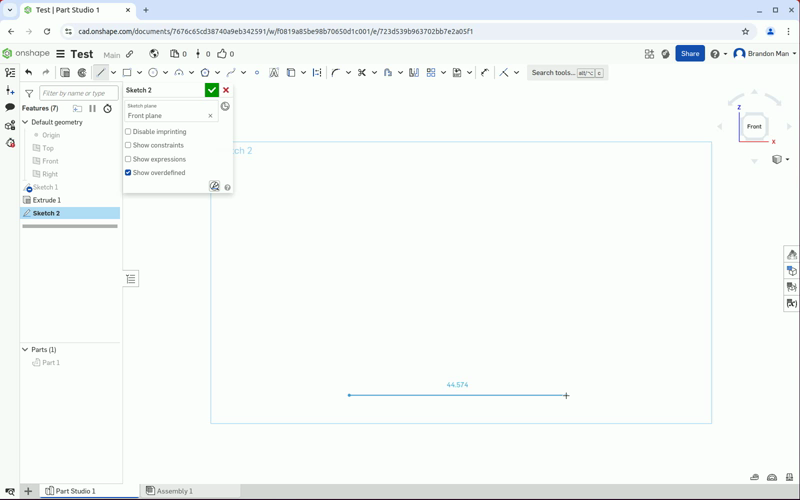
click(566, 395)
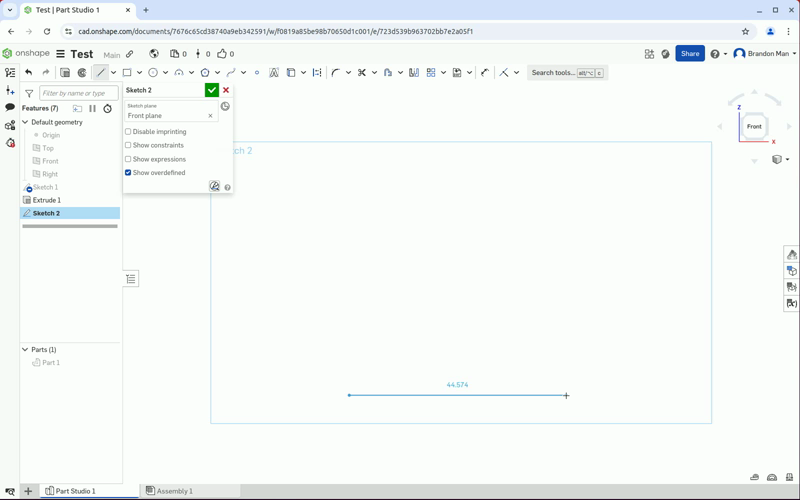
key_up(shift)
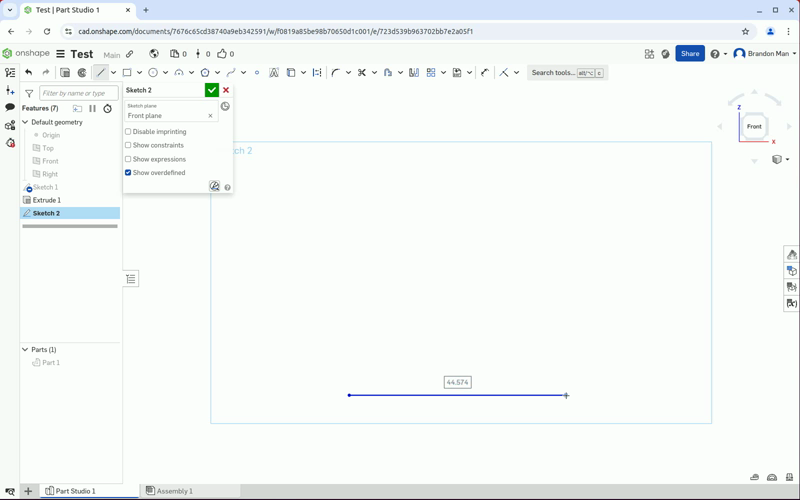
key_down(shift)
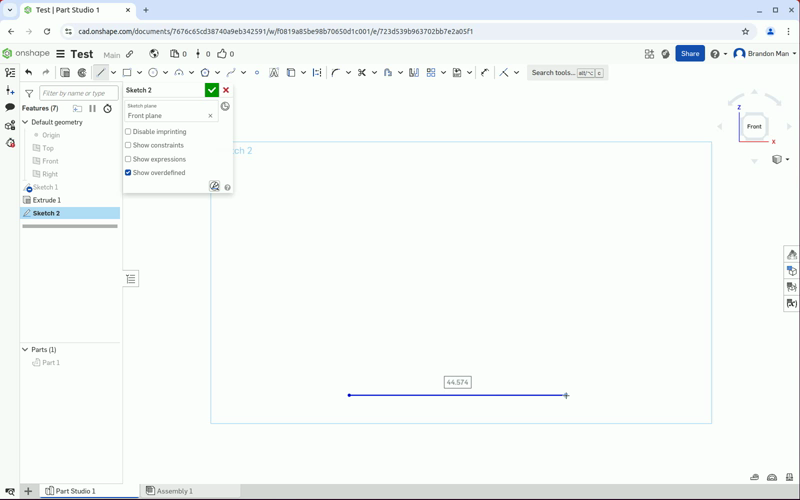
mouse_move(566, 178)
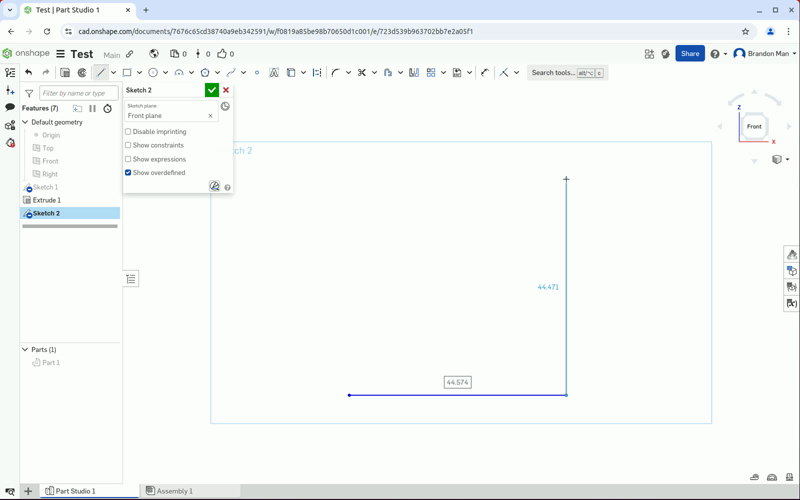
click(566, 178)
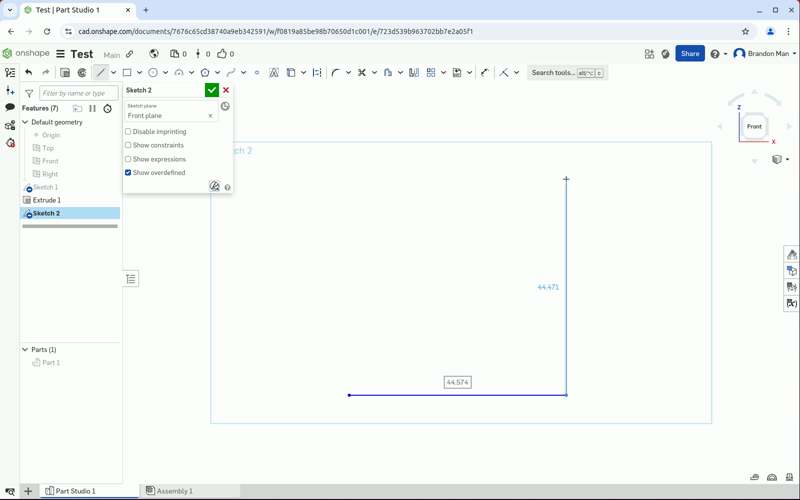
key_up(shift)
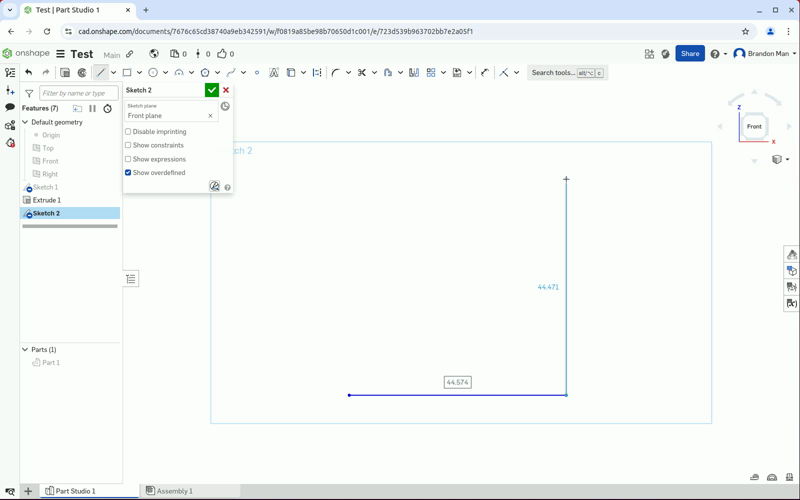
key_down(shift)
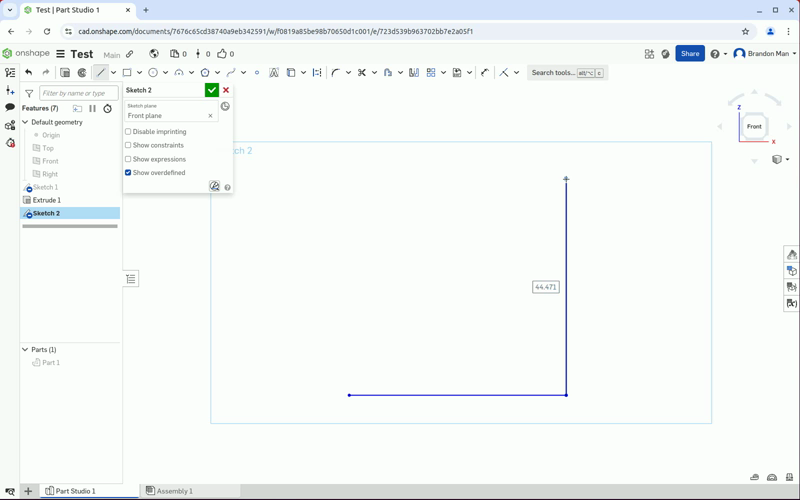
mouse_move(349, 178)
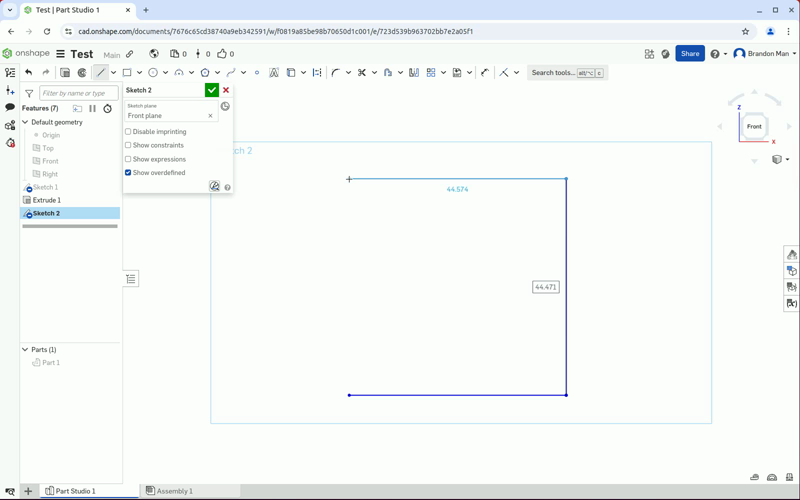
click(349, 178)
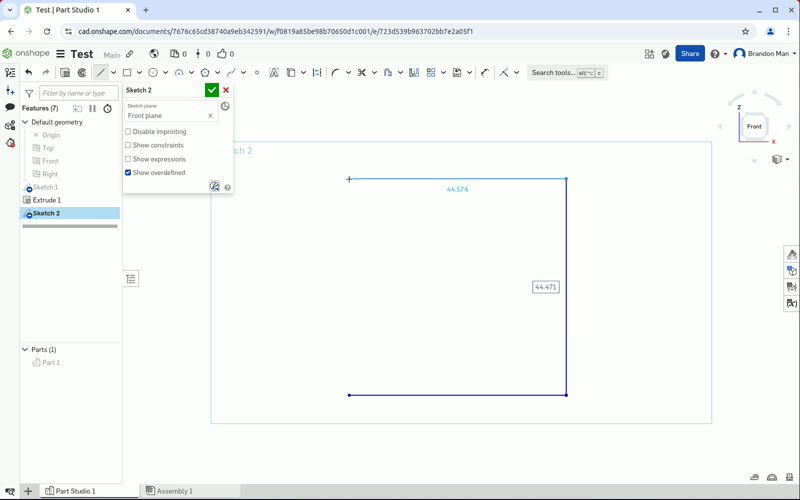
key_up(shift)
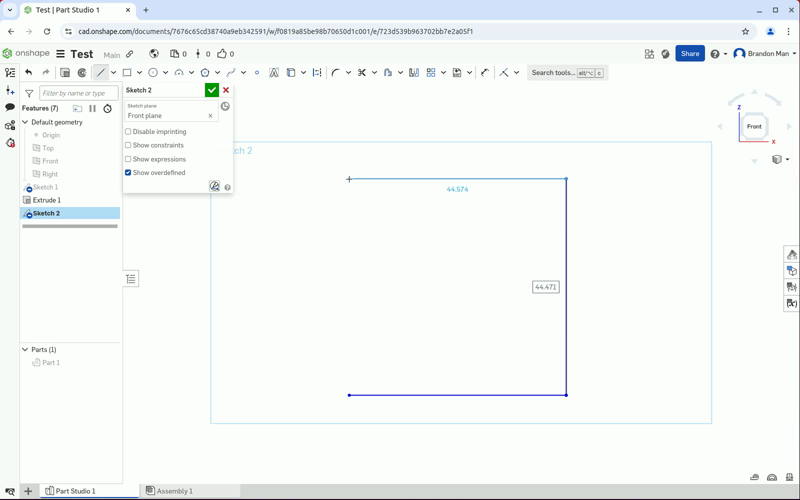
key_down(shift)
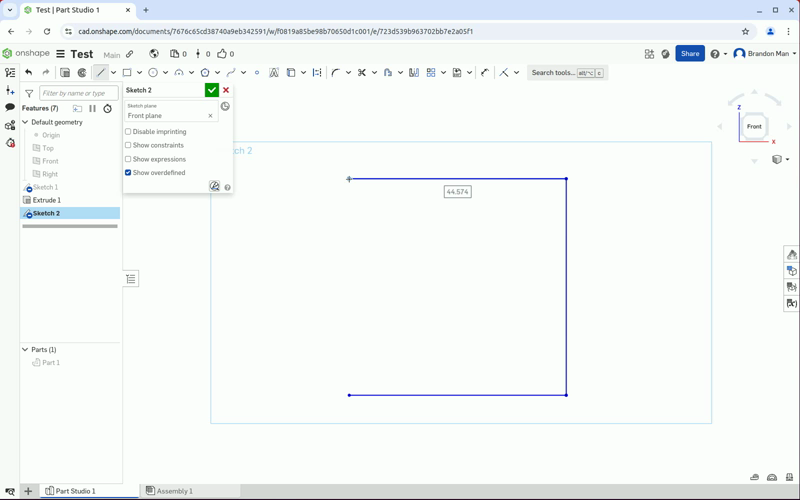
mouse_move(349, 395)
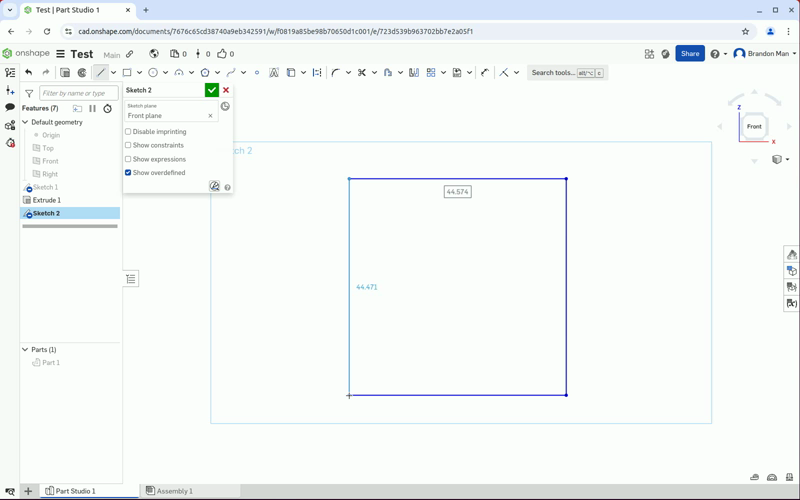
key_up(shift)
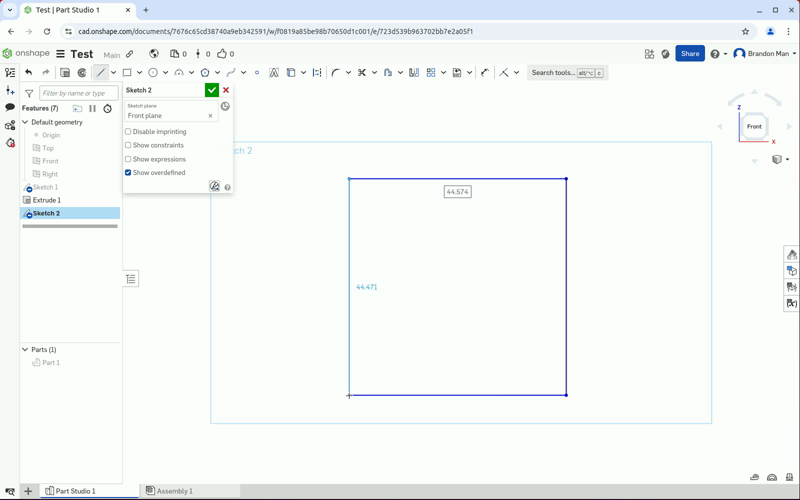
click(349, 395)
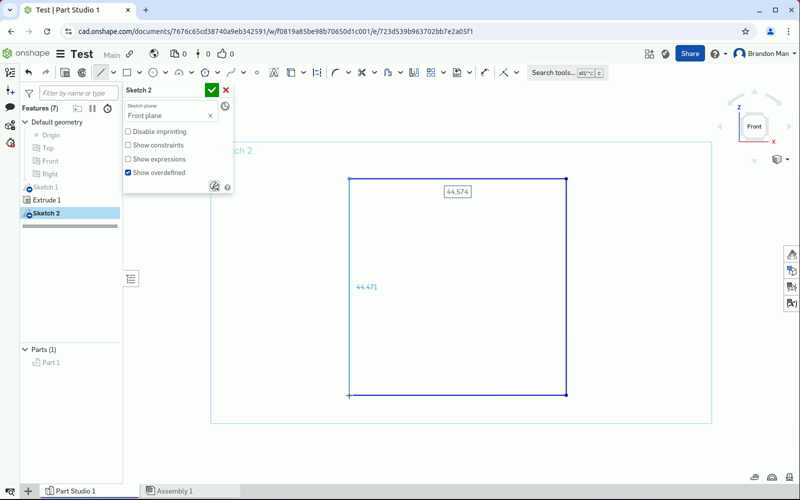
key(esc)
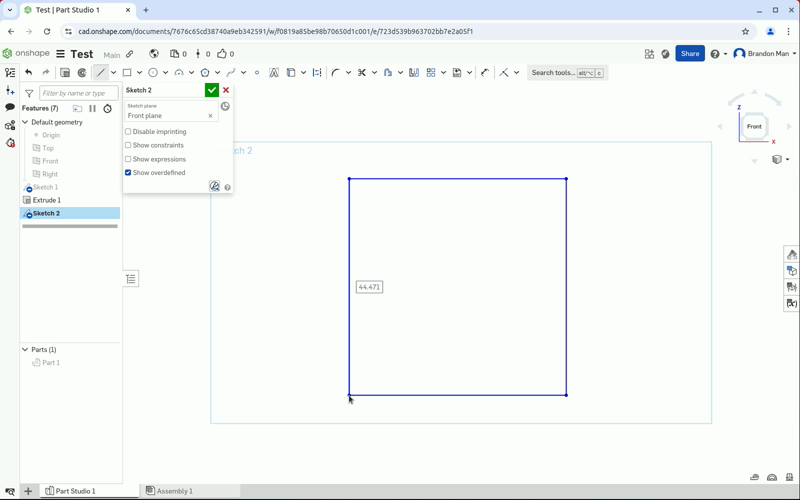
mouse_move(462, 300)
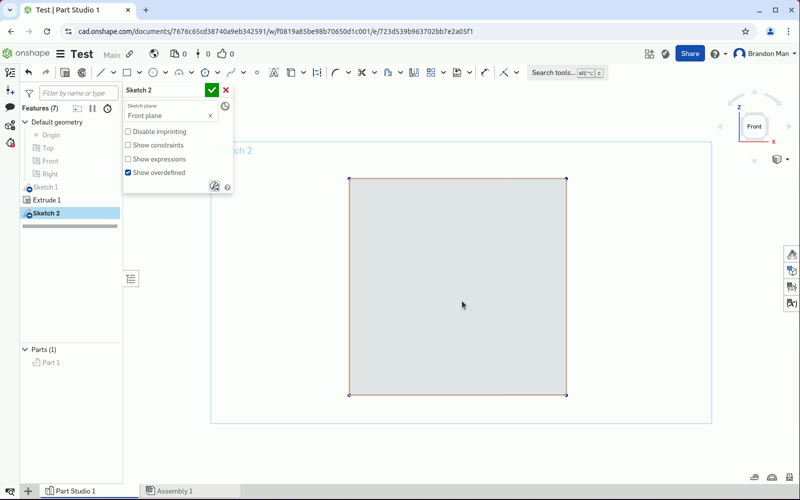
click(462, 300)
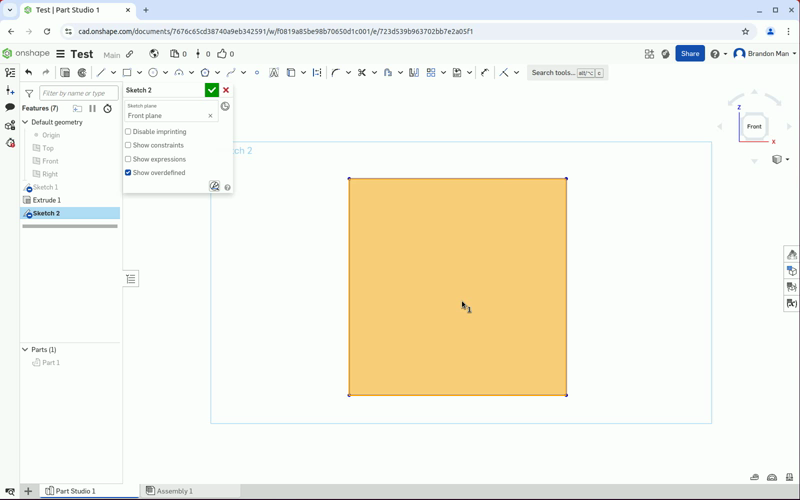
mouse_move(73, 352)
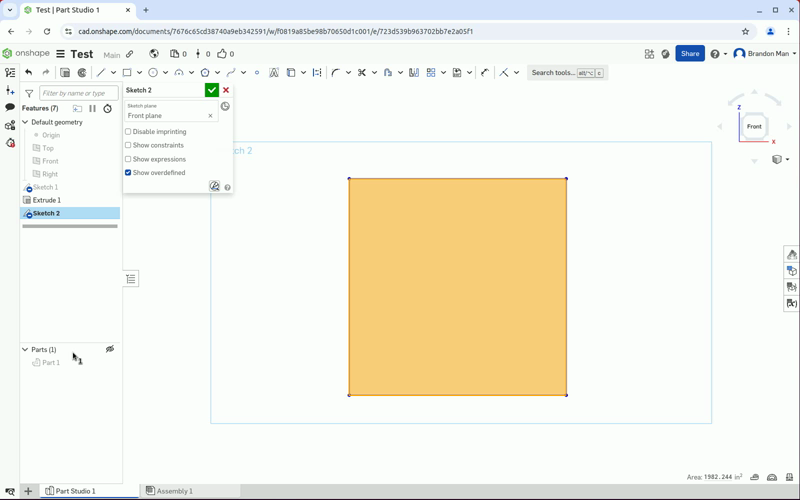
key(shift+y)
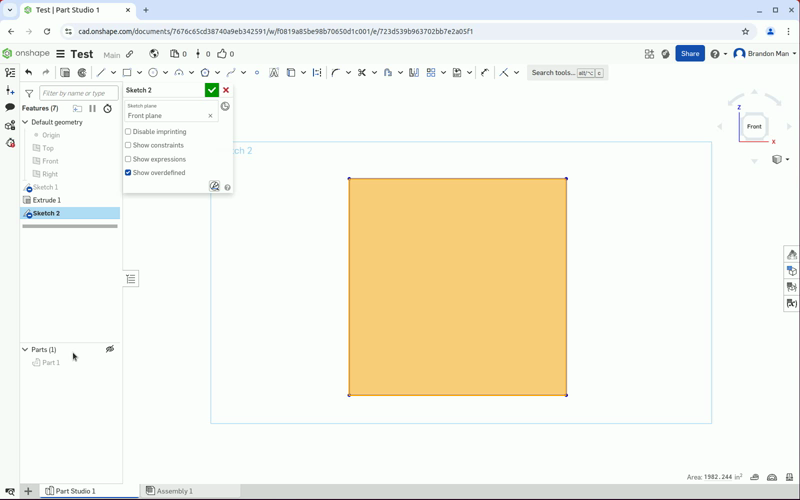
key(shift+e)
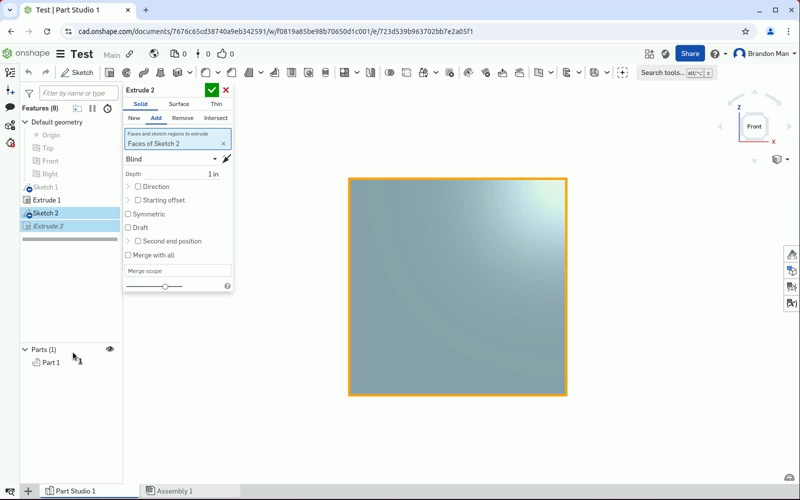
mouse_move(143, 106)
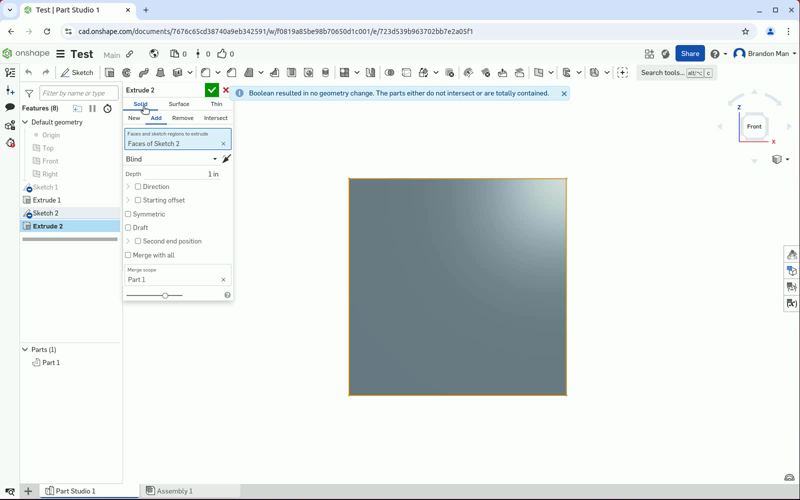
click(143, 106)
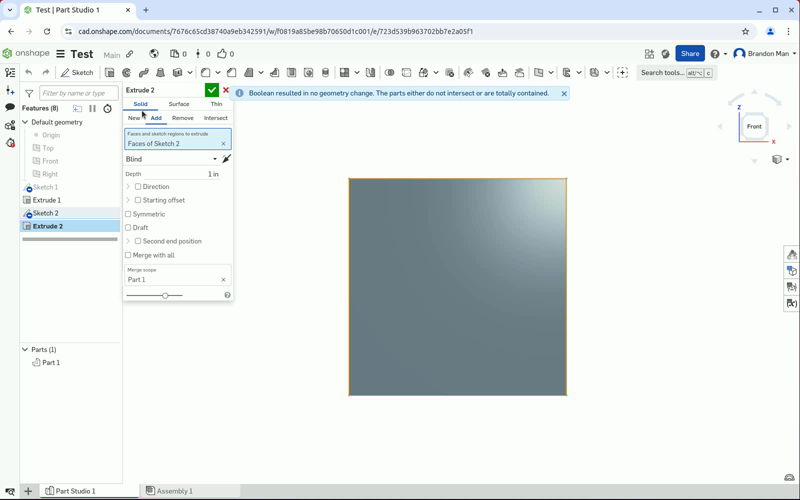
mouse_move(137, 120)
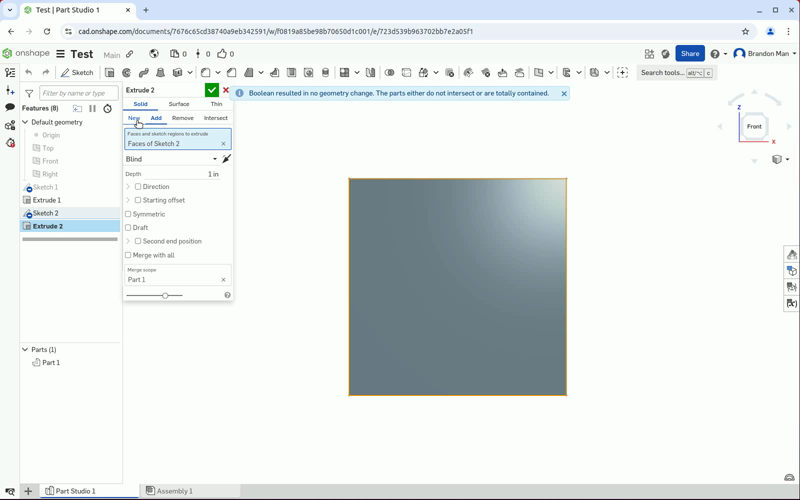
click(137, 120)
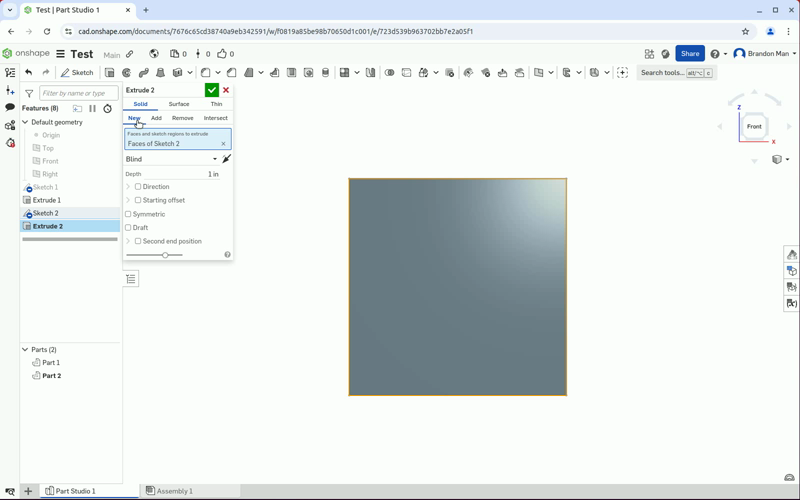
key(tab, 4)
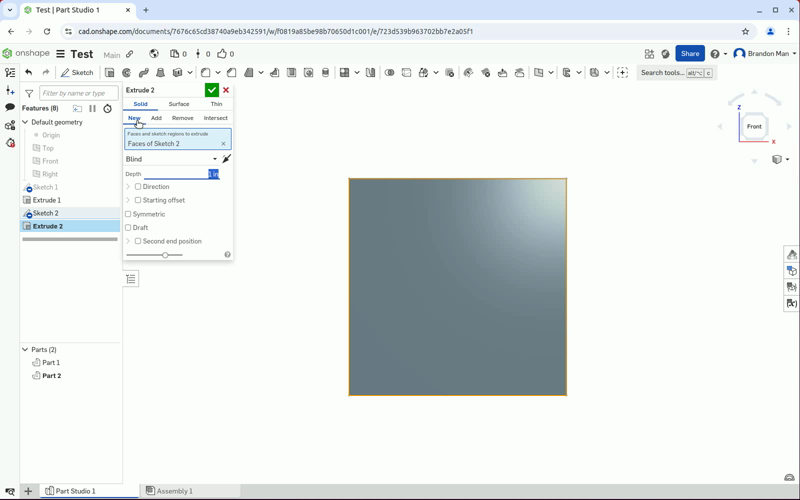
text(1.444)
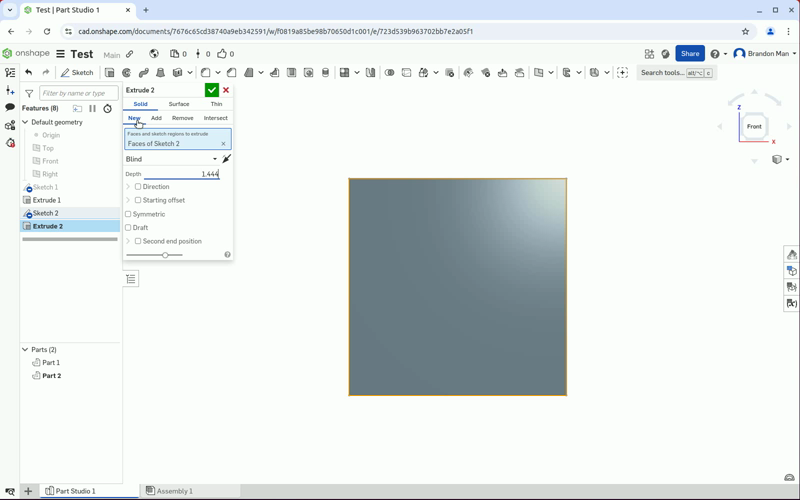
key(enter)
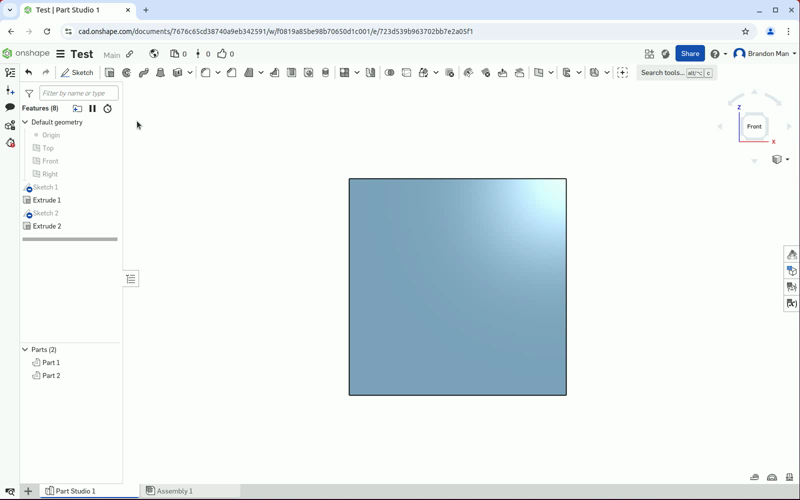
key(shift+h)
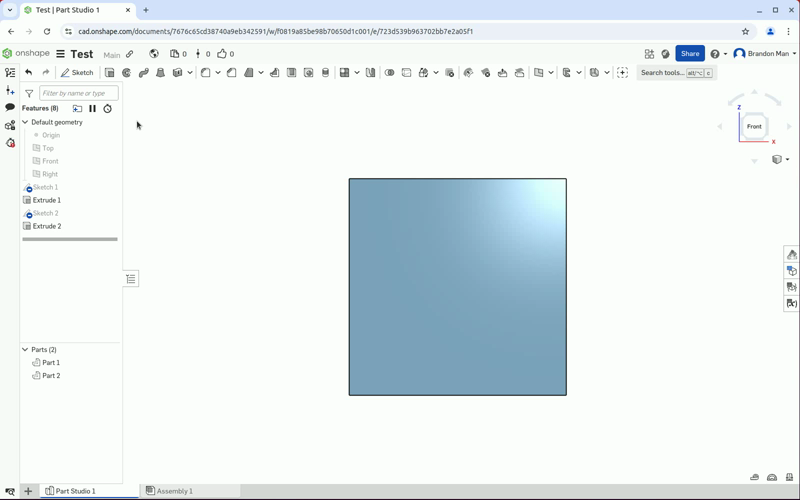
key(shift+h)
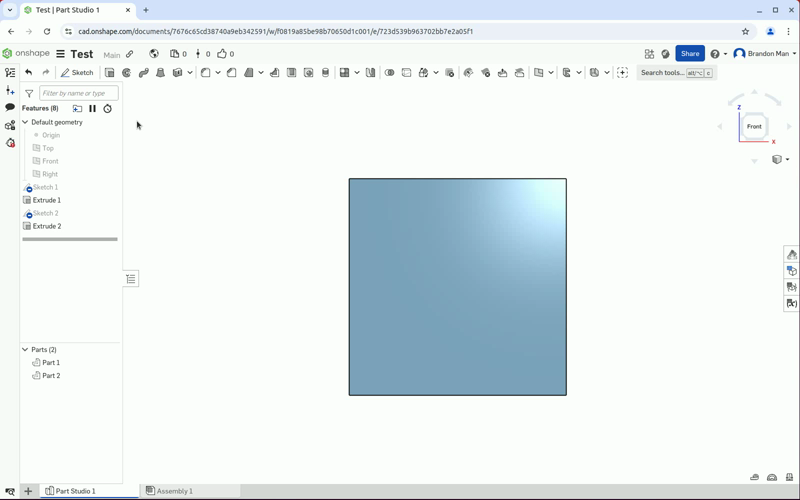
mouse_move(73, 189)
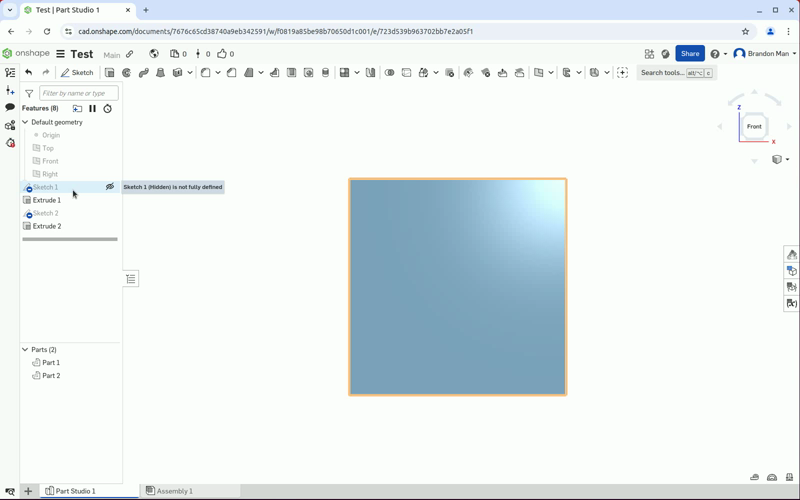
click(73, 189)
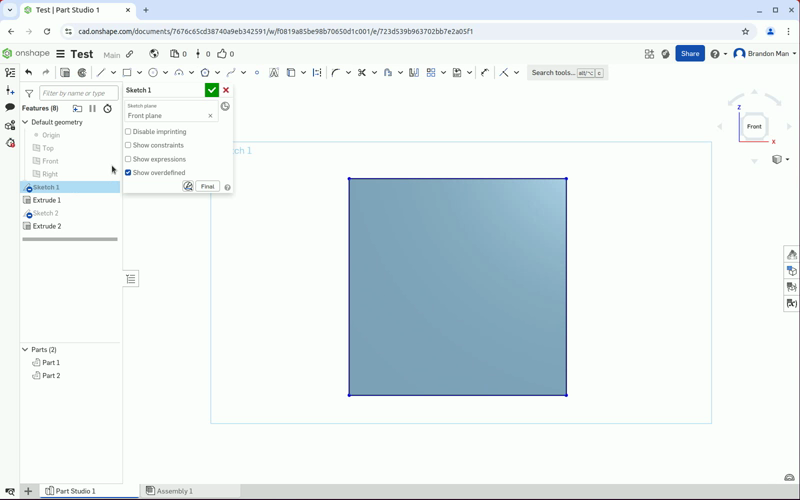
mouse_move(229, 92)
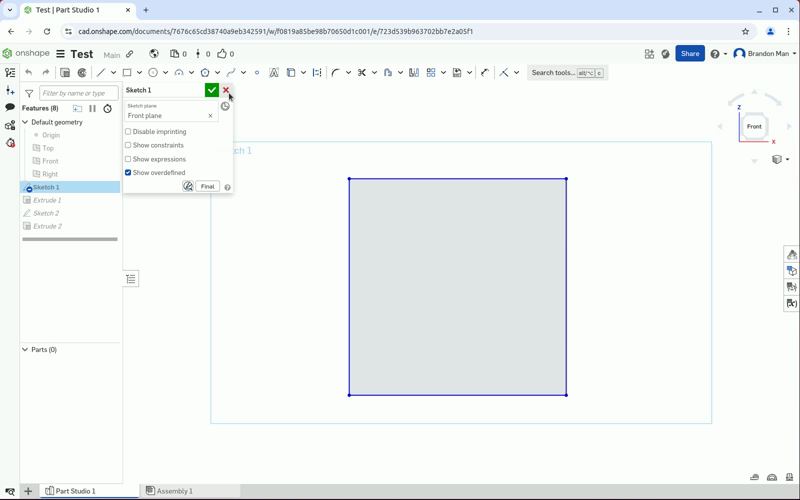
click(229, 92)
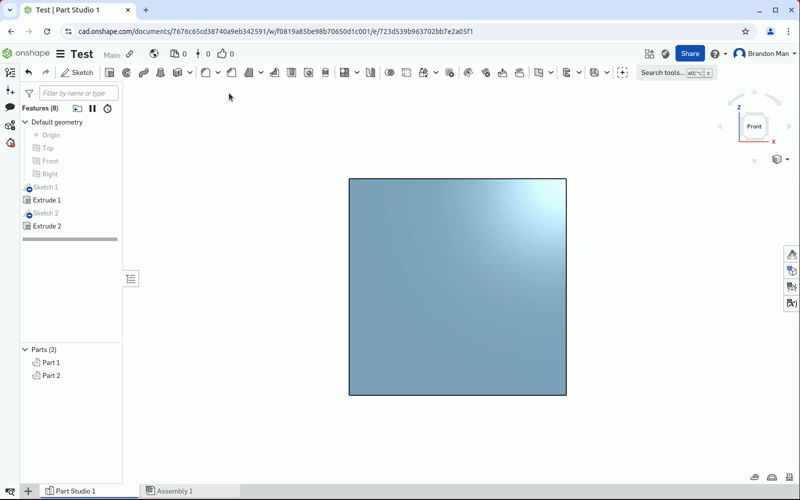
mouse_move(541, 75)
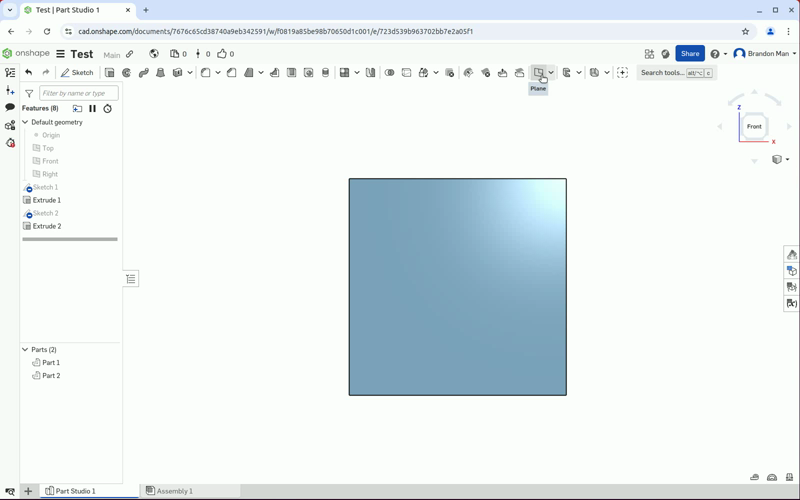
click(541, 75)
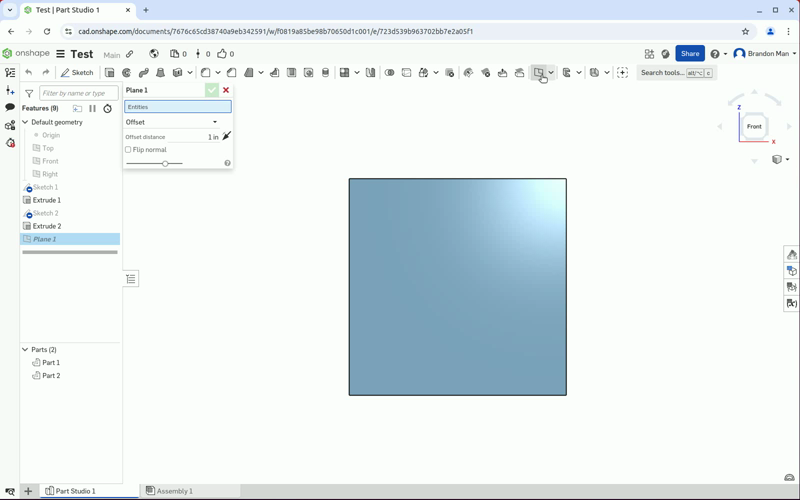
mouse_move(73, 163)
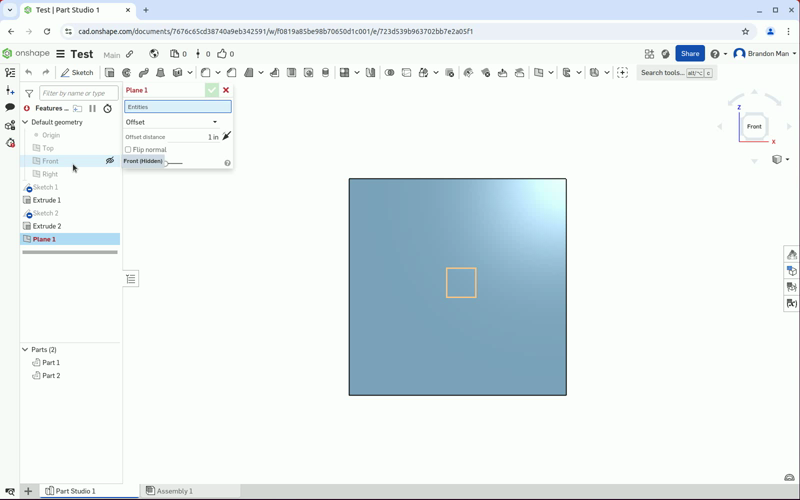
click(73, 163)
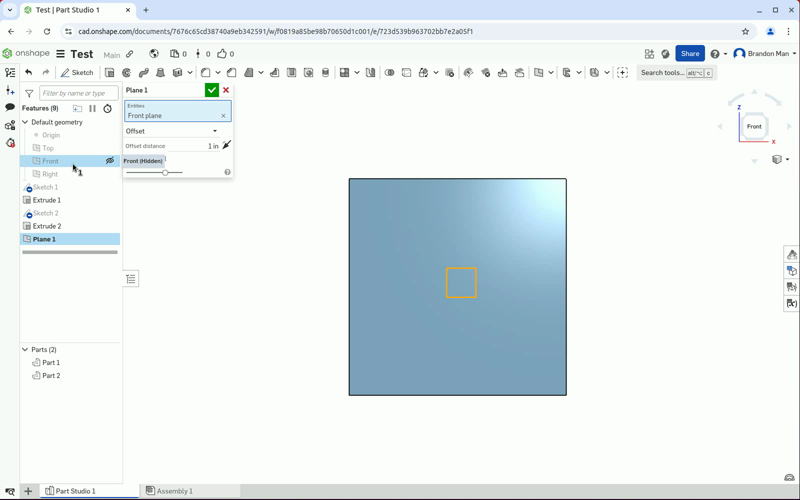
key(tab, 2)
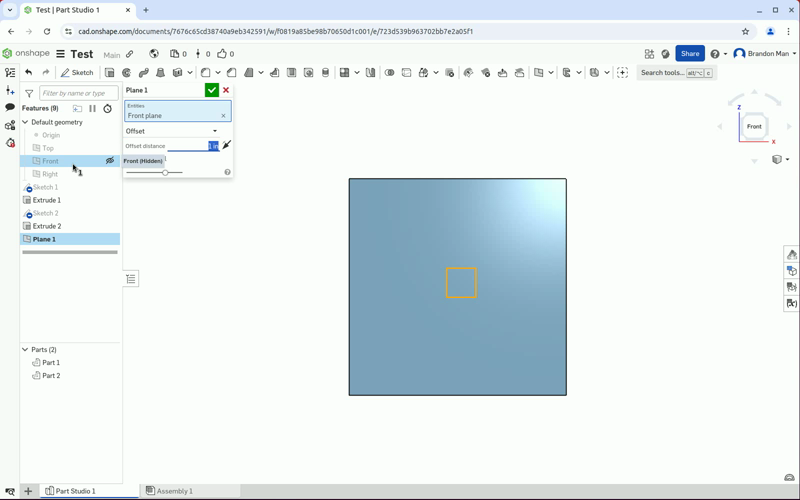
text(1.448)
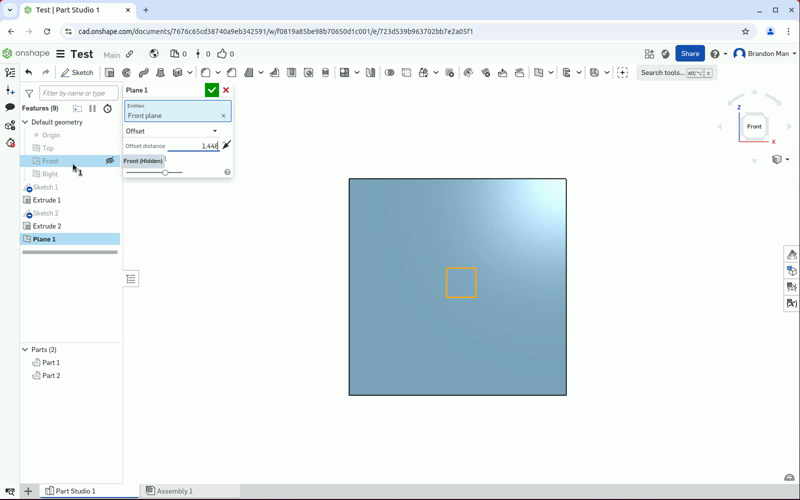
key(enter, 2)
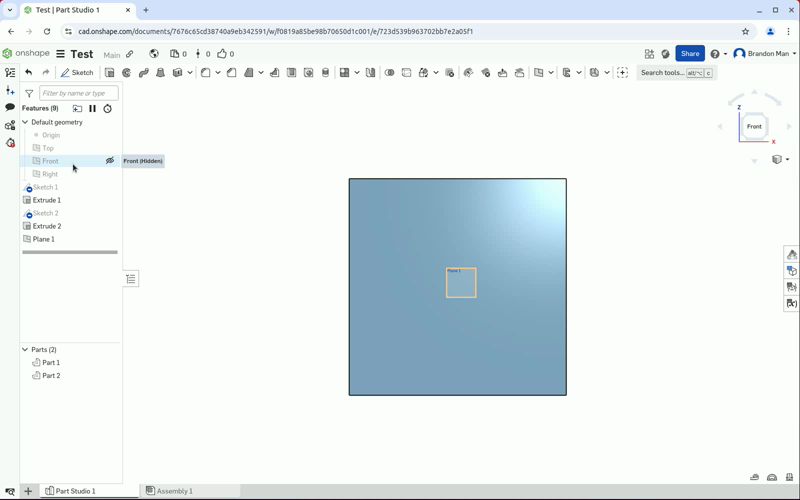
key(shift+s)
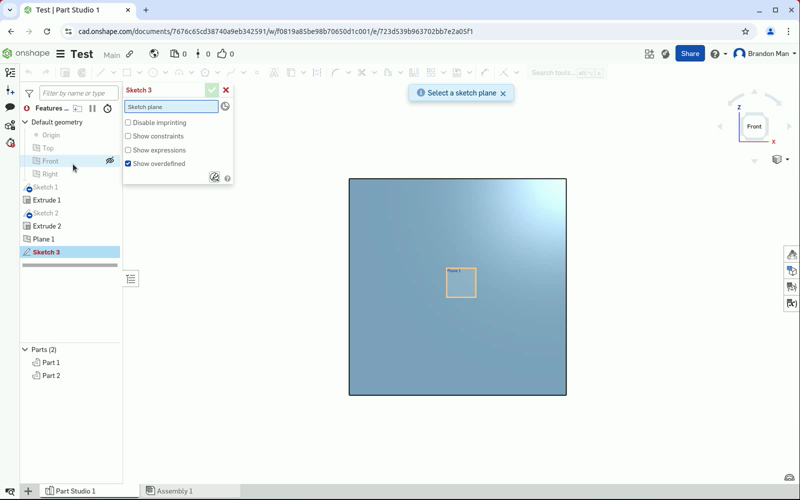
mouse_move(73, 241)
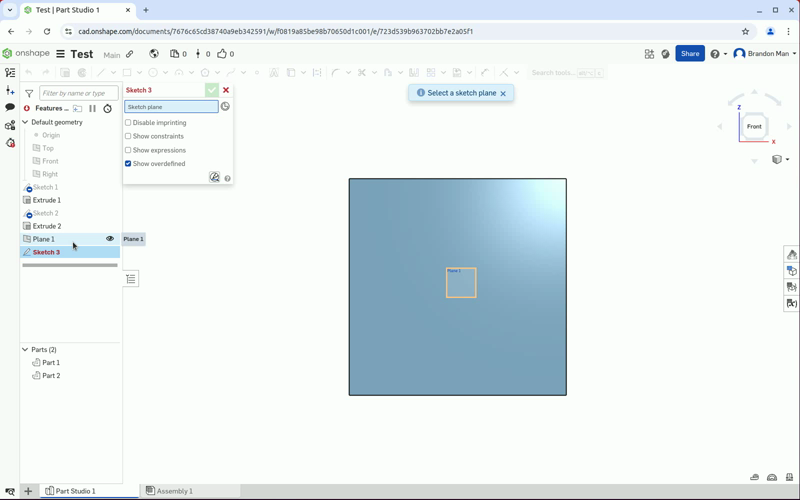
click(73, 241)
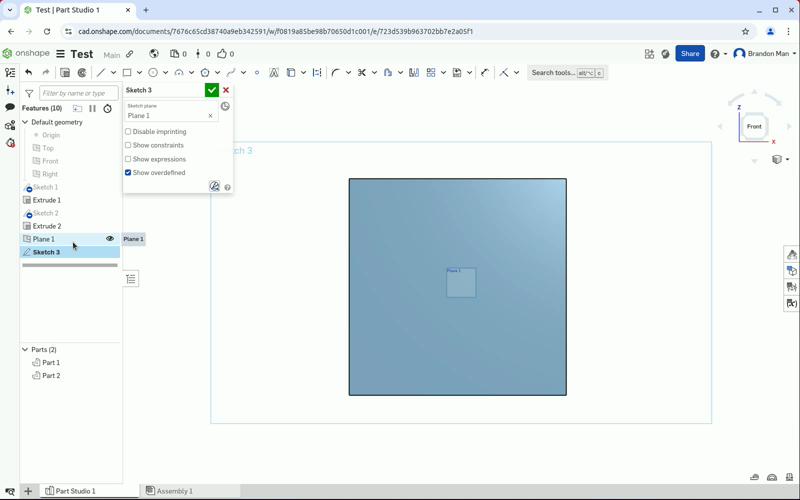
mouse_move(73, 352)
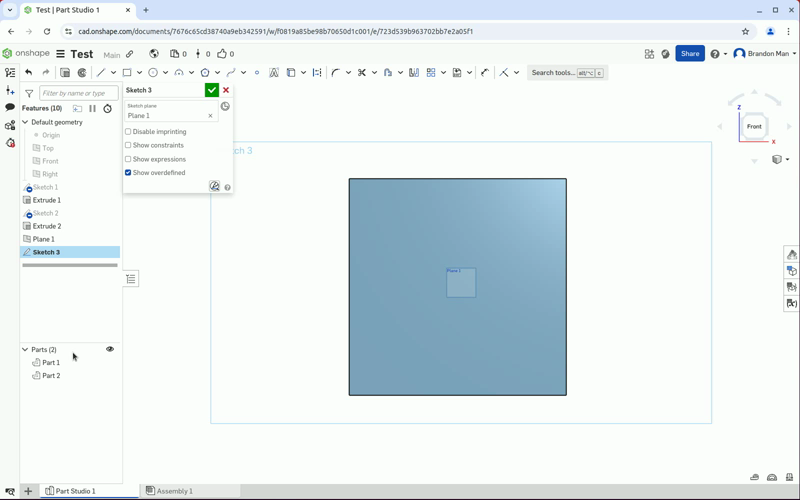
key(y)
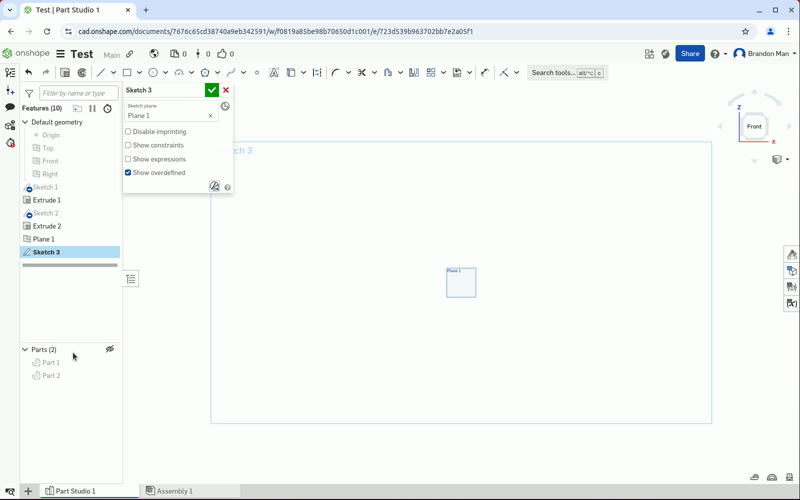
key(l)
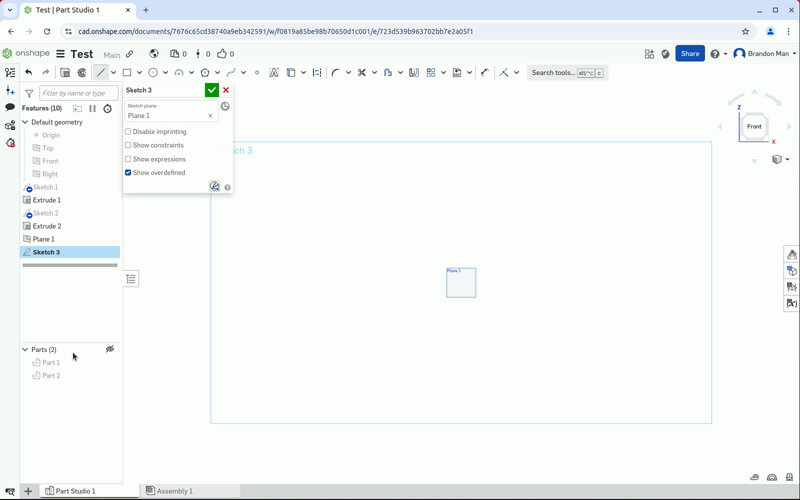
key_down(shift)
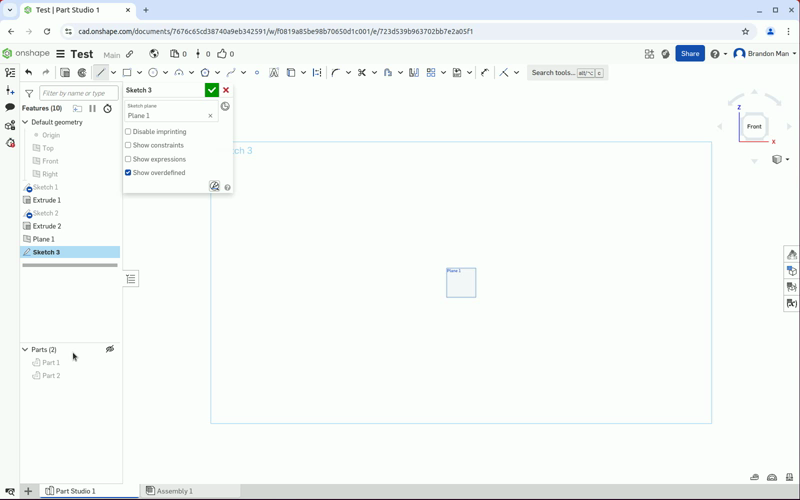
mouse_move(426, 282)
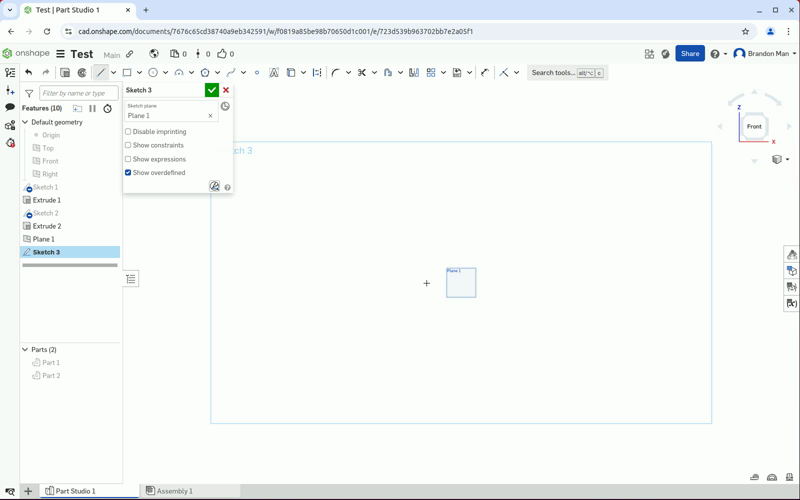
click(426, 282)
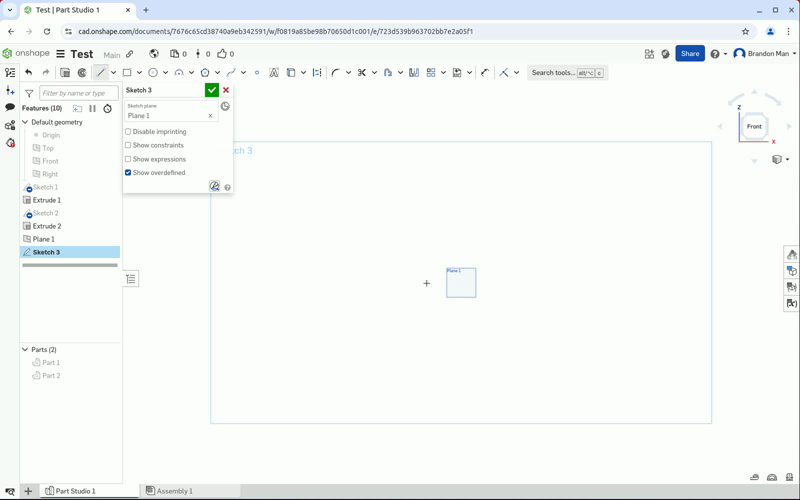
key_up(shift)
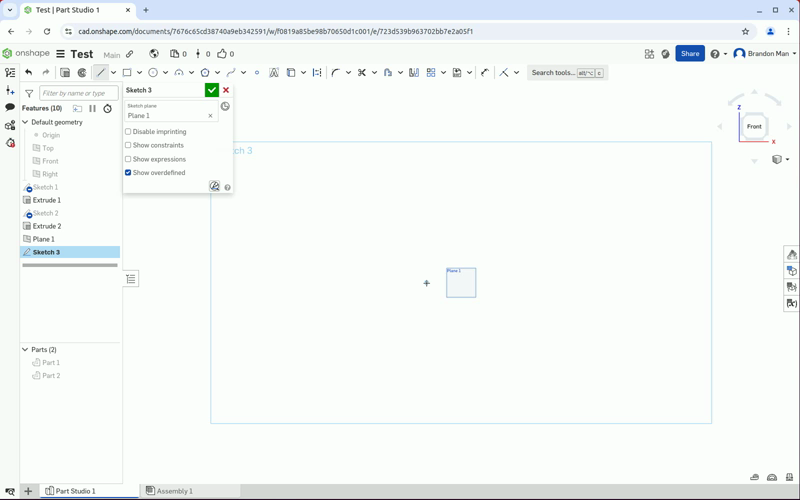
key_down(shift)
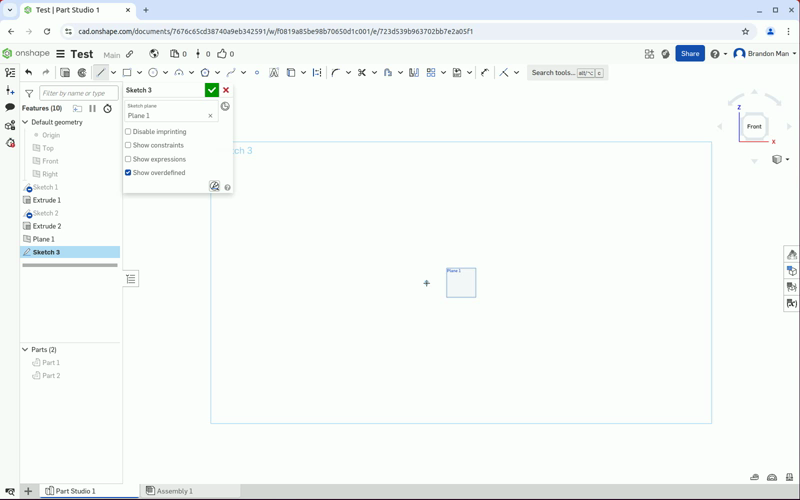
mouse_move(497, 282)
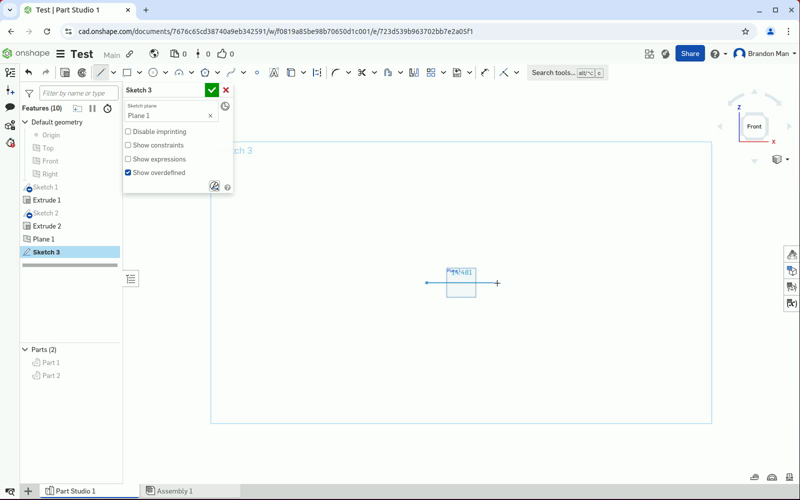
click(497, 282)
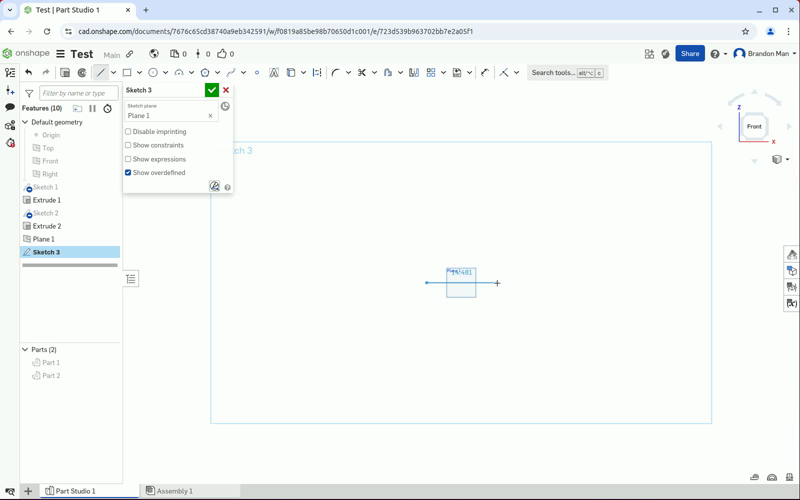
key_up(shift)
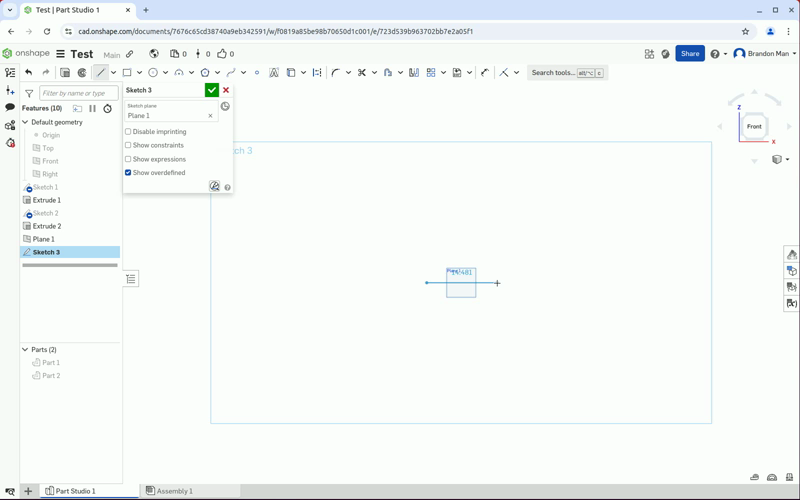
key_down(shift)
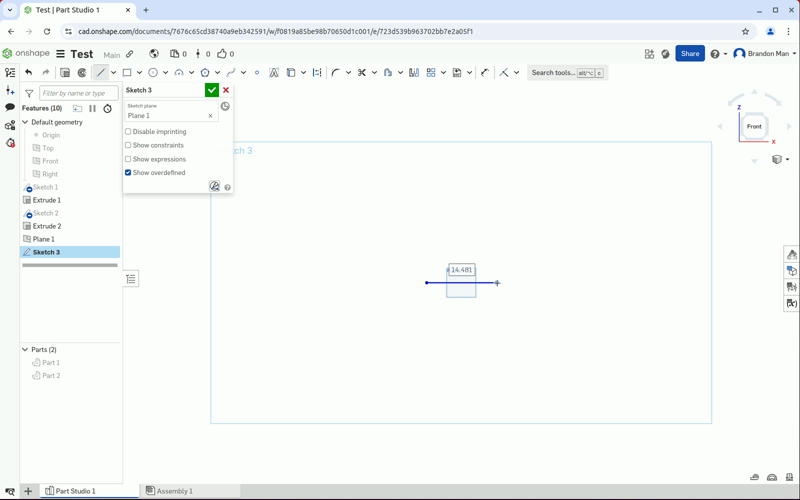
mouse_move(527, 282)
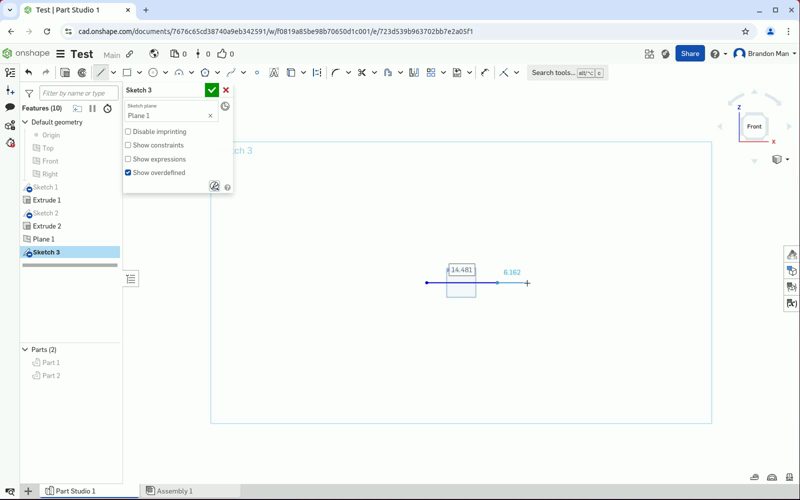
mouse_move(497, 239)
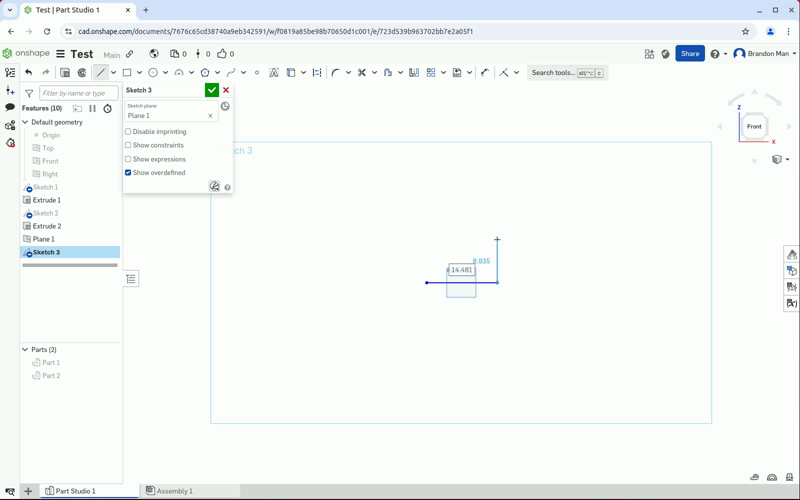
click(497, 239)
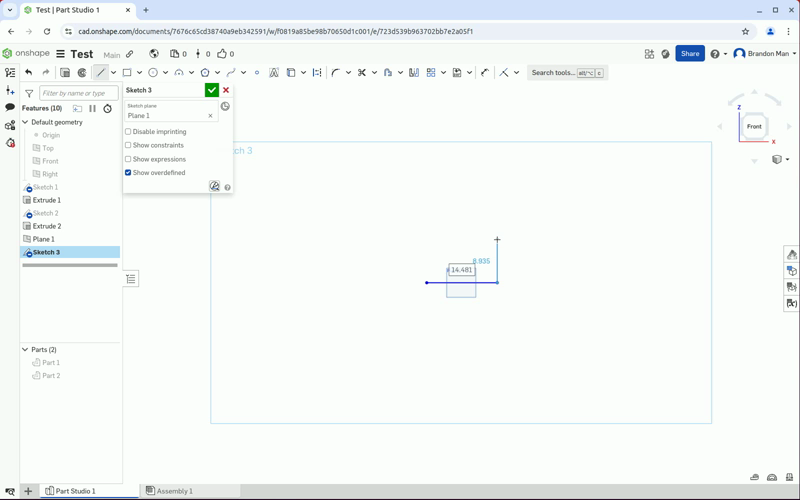
key_up(shift)
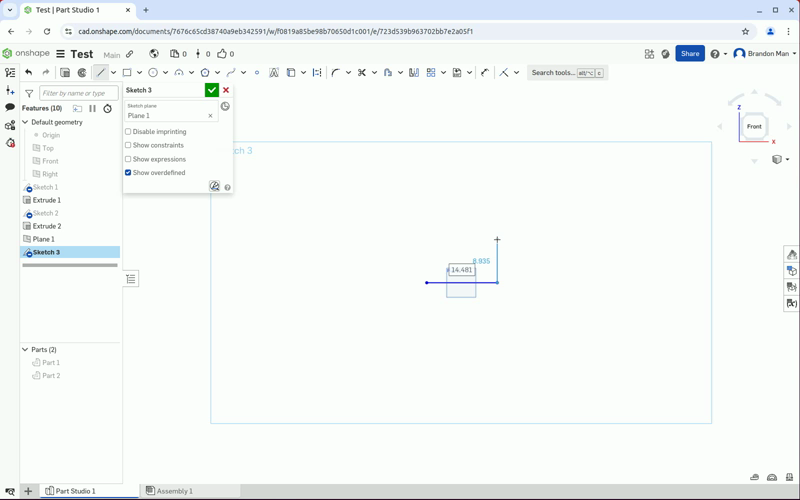
key_down(shift)
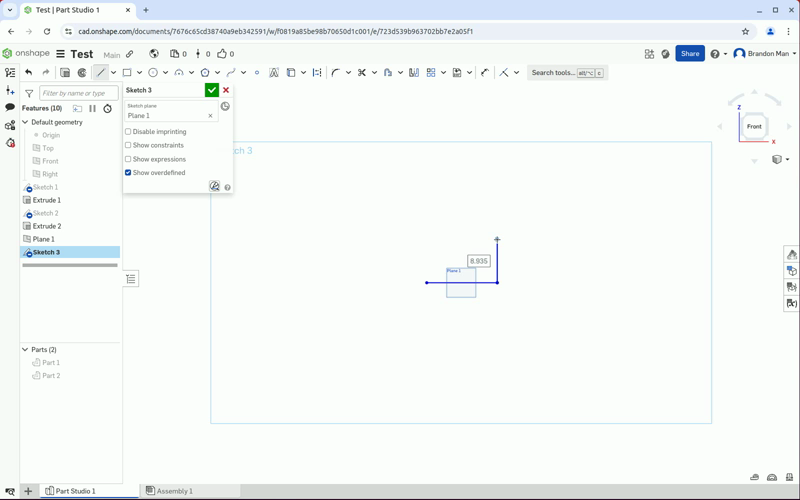
mouse_move(426, 239)
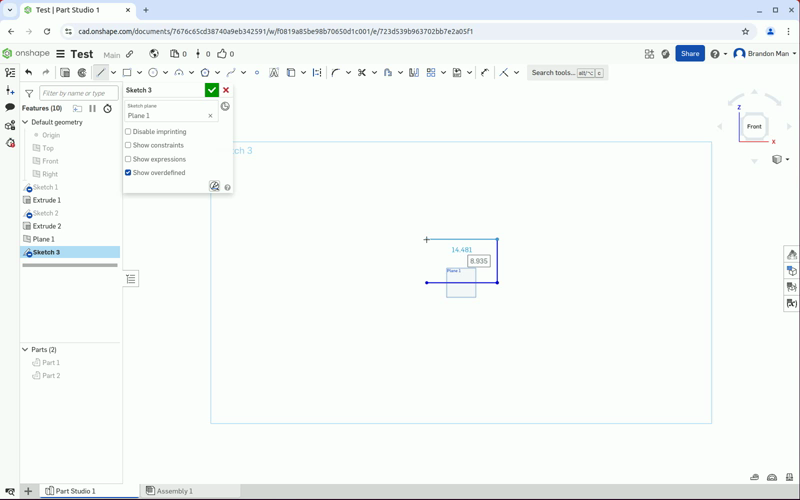
click(426, 239)
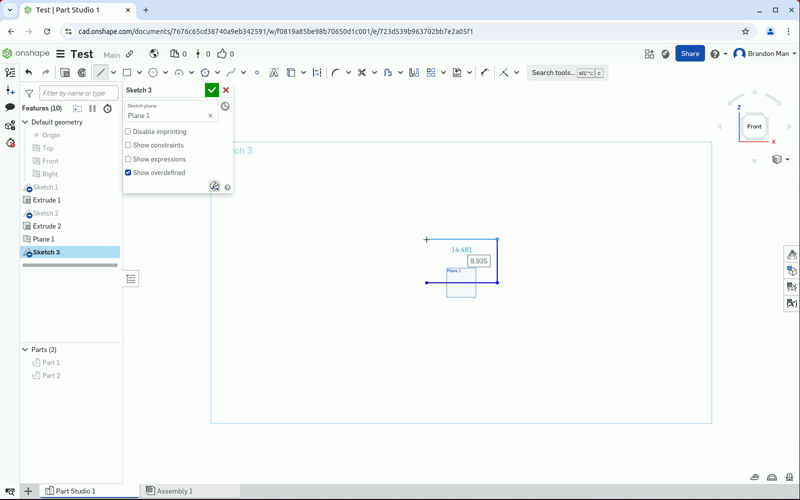
key_up(shift)
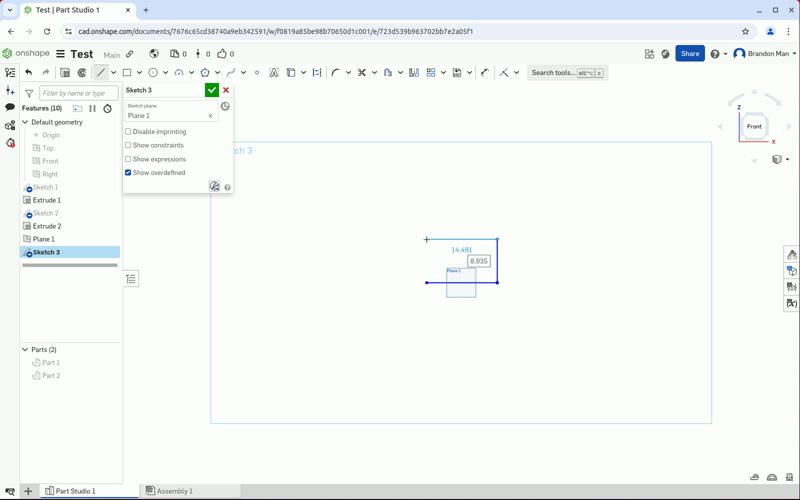
mouse_move(456, 239)
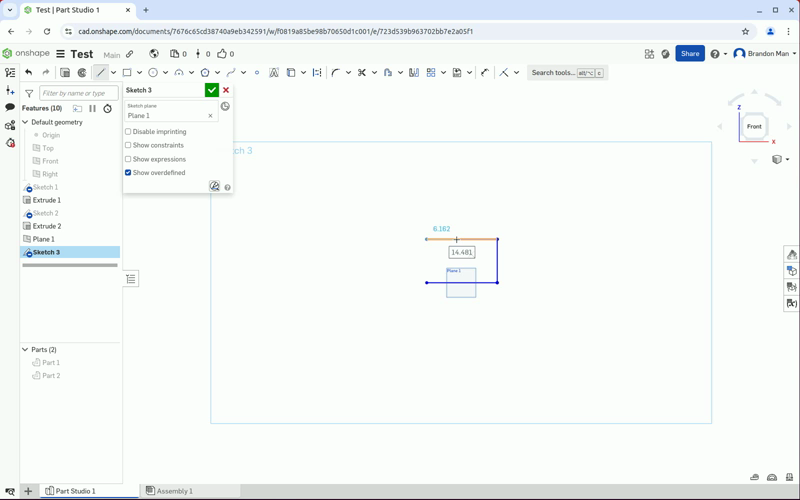
key_down(shift)
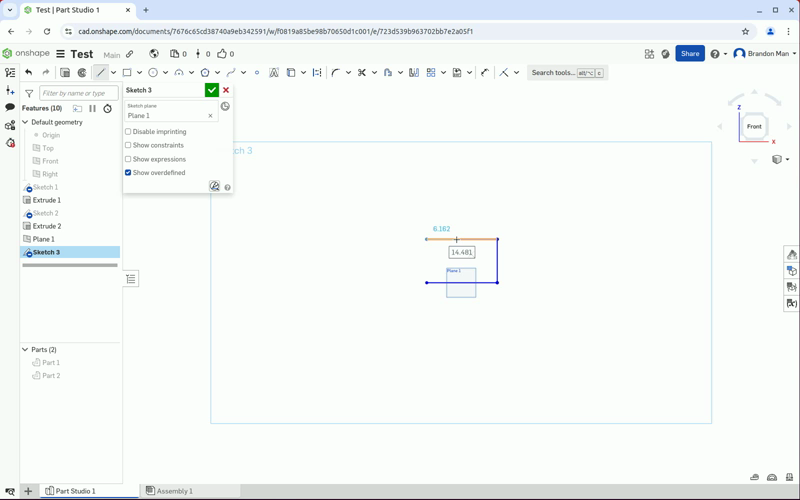
mouse_move(426, 282)
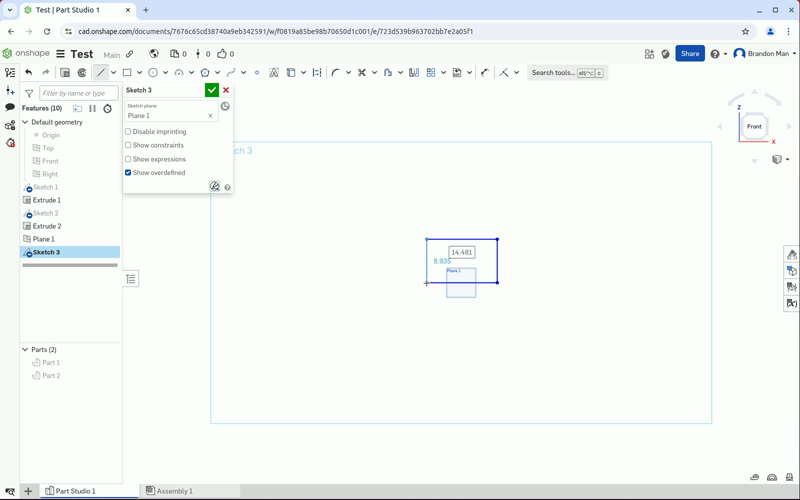
key_up(shift)
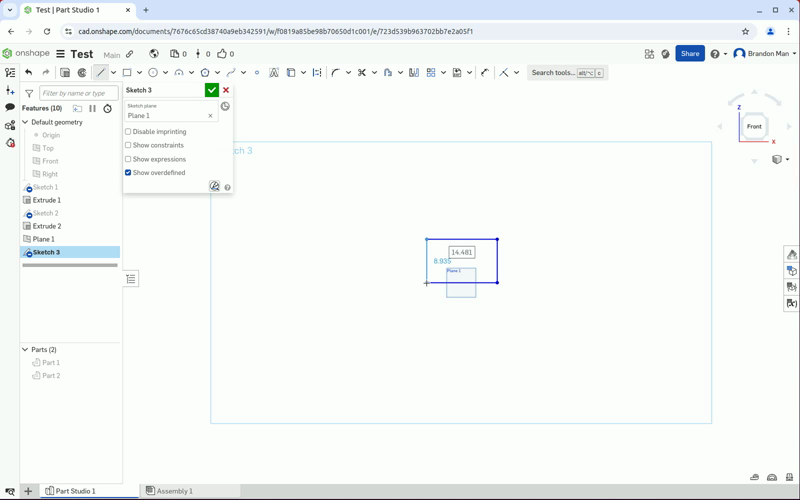
click(426, 282)
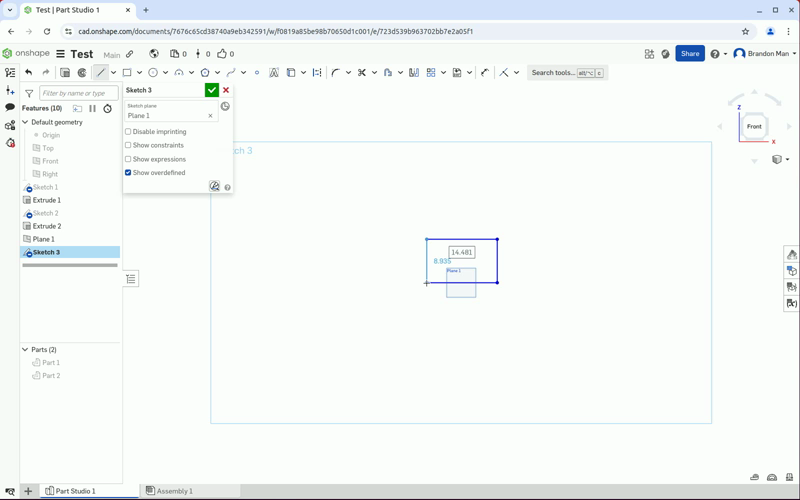
key(esc)
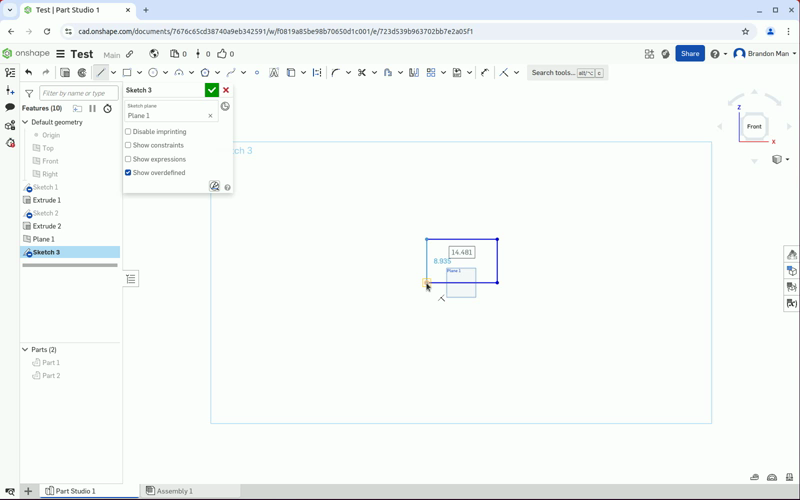
mouse_move(484, 275)
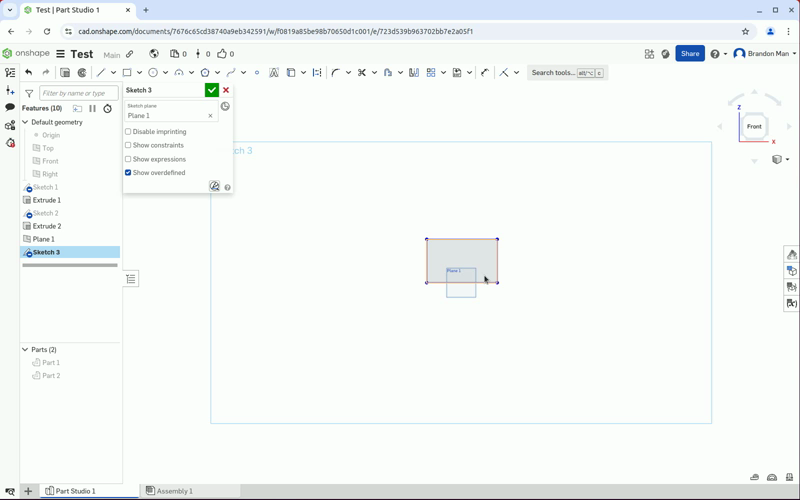
click(484, 275)
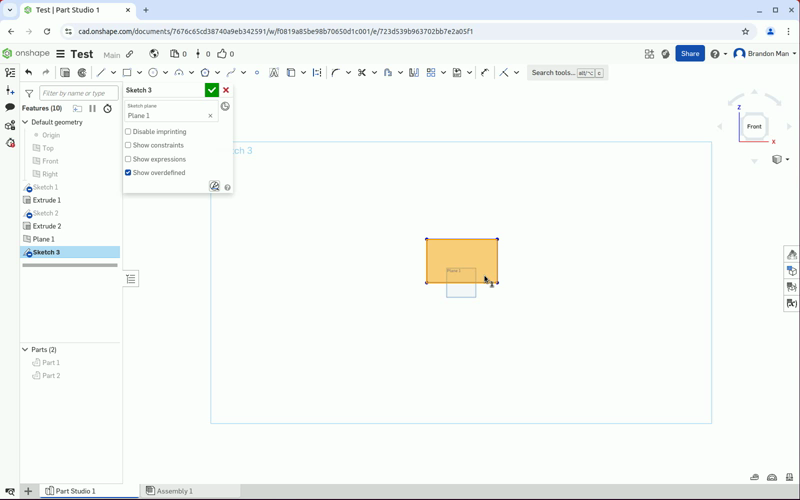
mouse_move(73, 352)
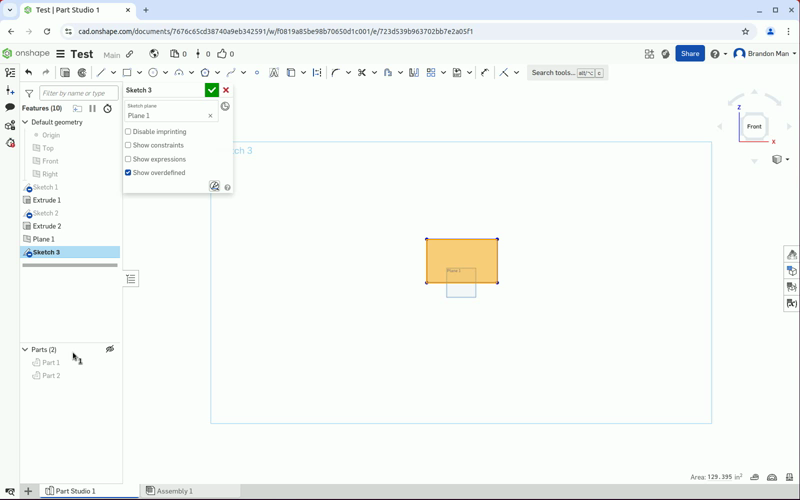
key(shift+y)
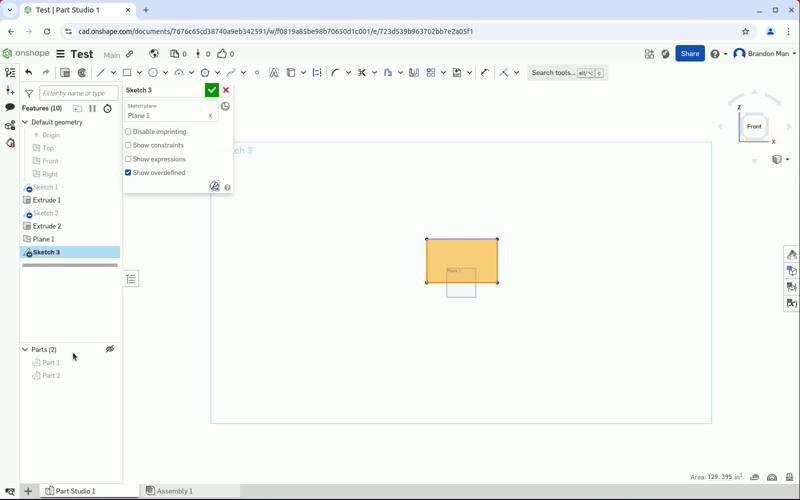
key(shift+e)
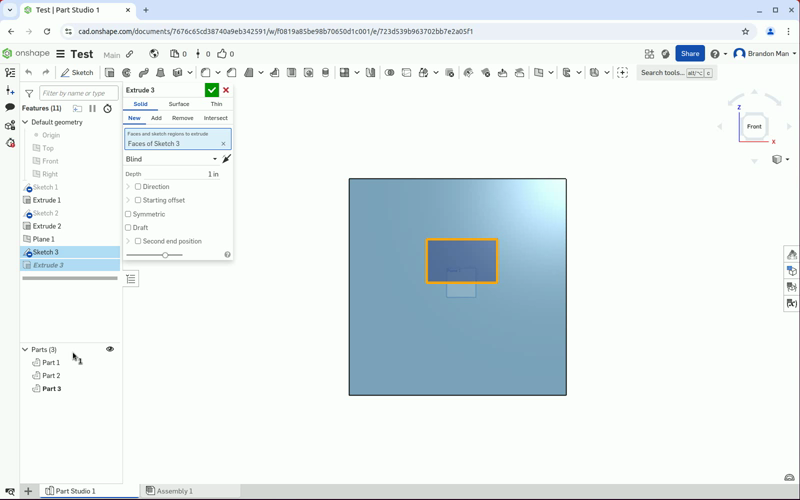
mouse_move(143, 106)
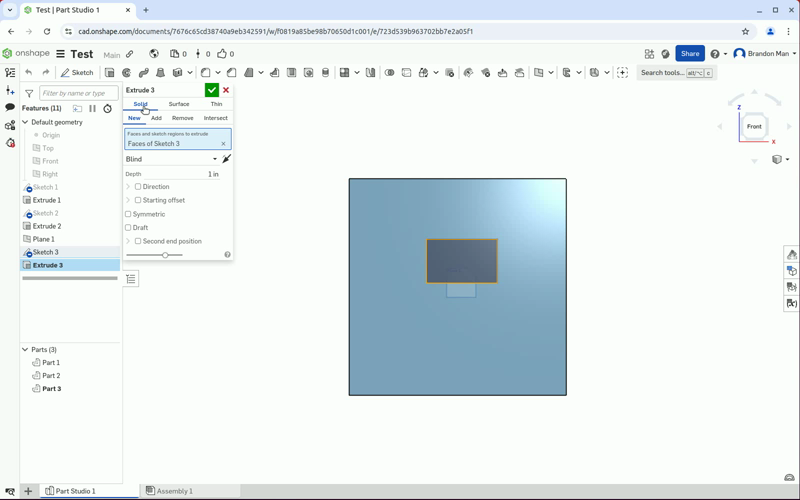
click(143, 106)
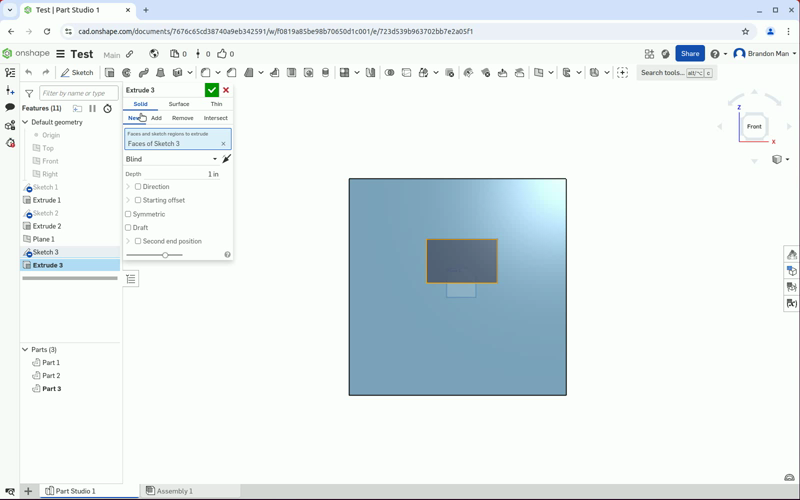
mouse_move(137, 120)
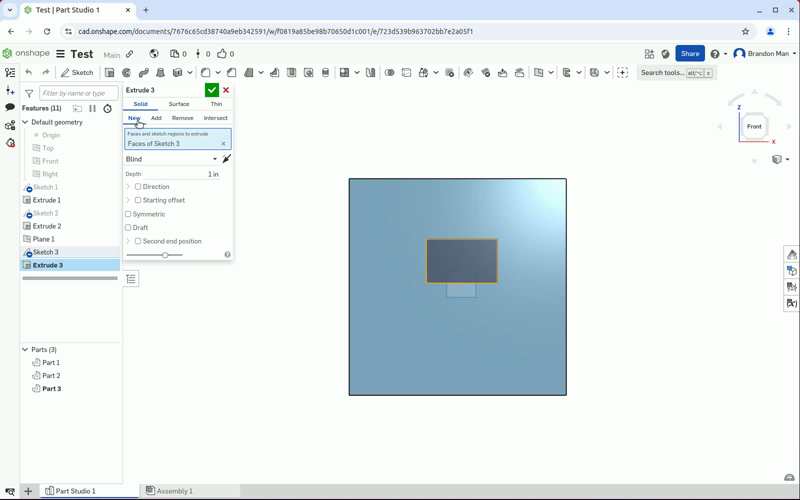
click(137, 120)
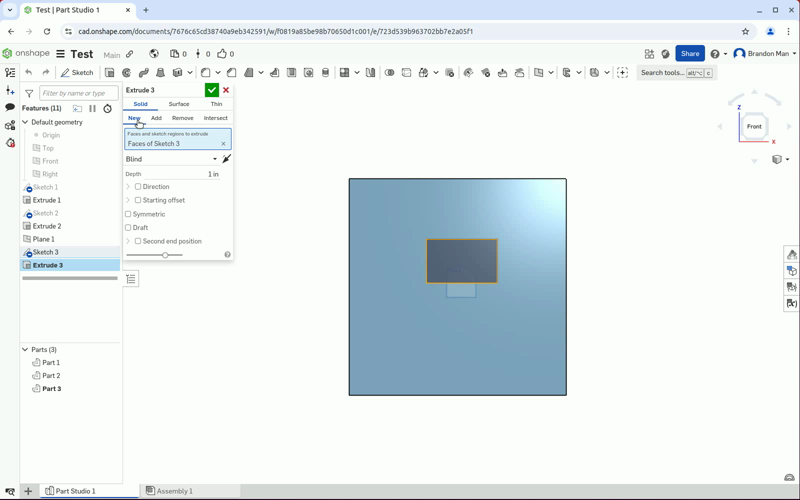
key(tab, 4)
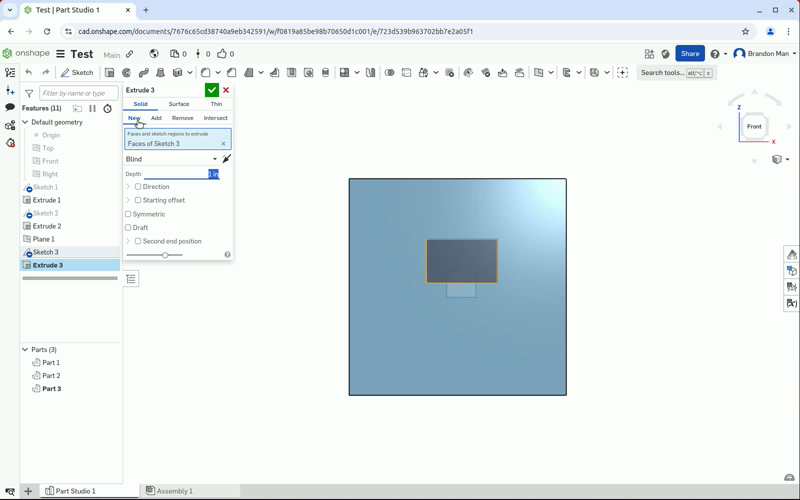
text(1.444)
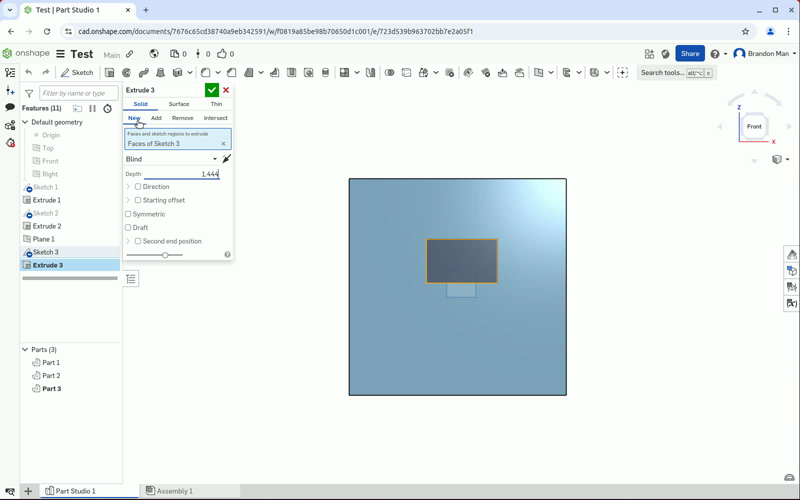
key(enter)
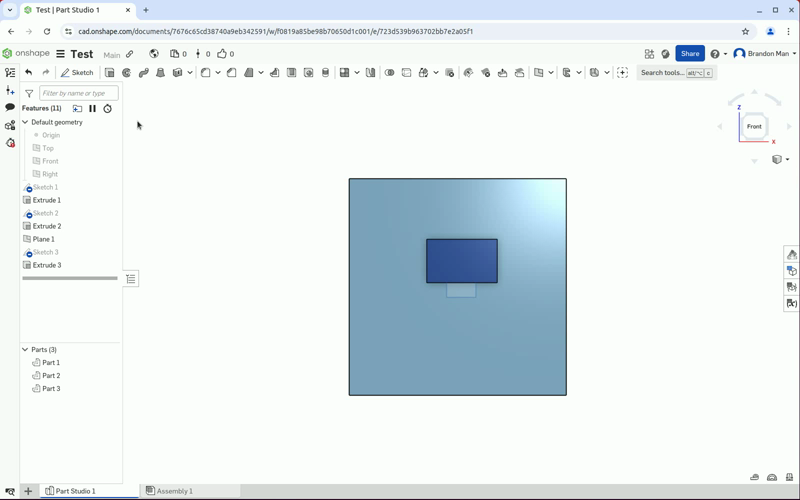
key(shift+h)
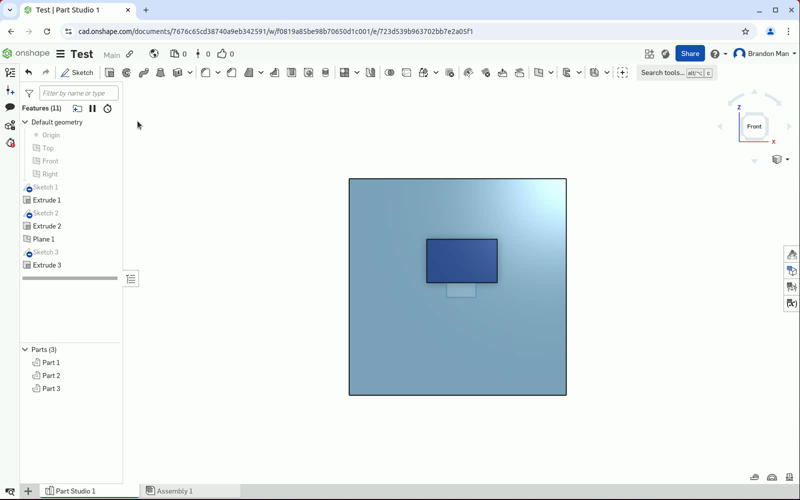
key(shift+h)
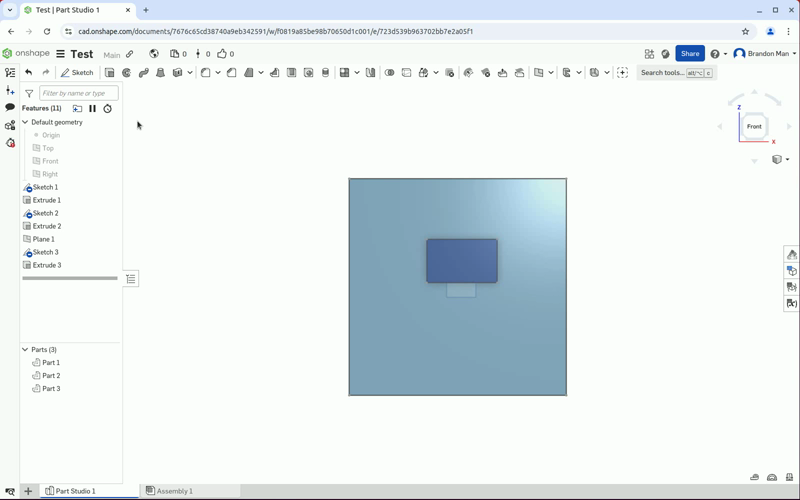
key(shift+7)
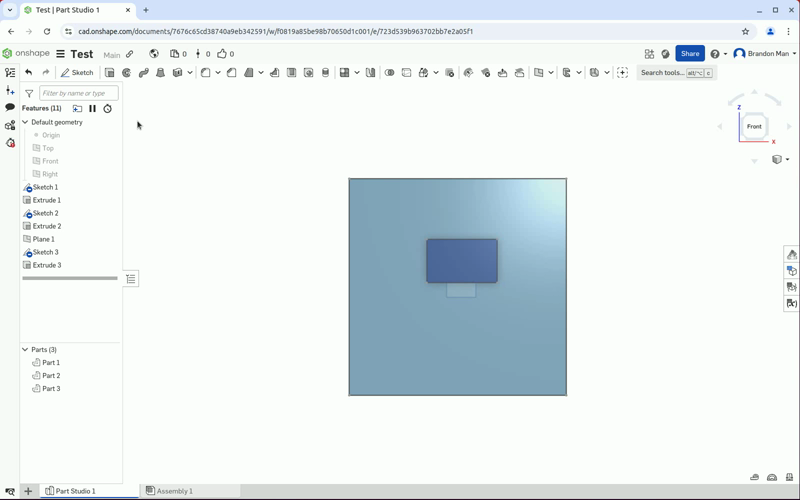
key(left, 2)
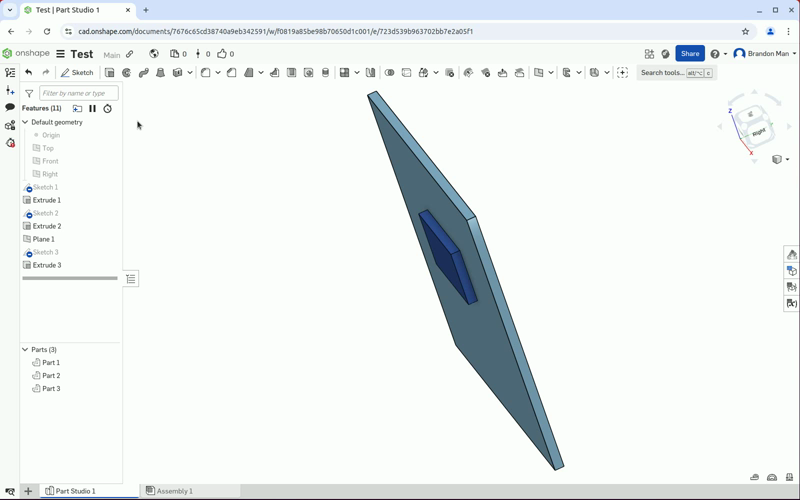
key(down, 2)
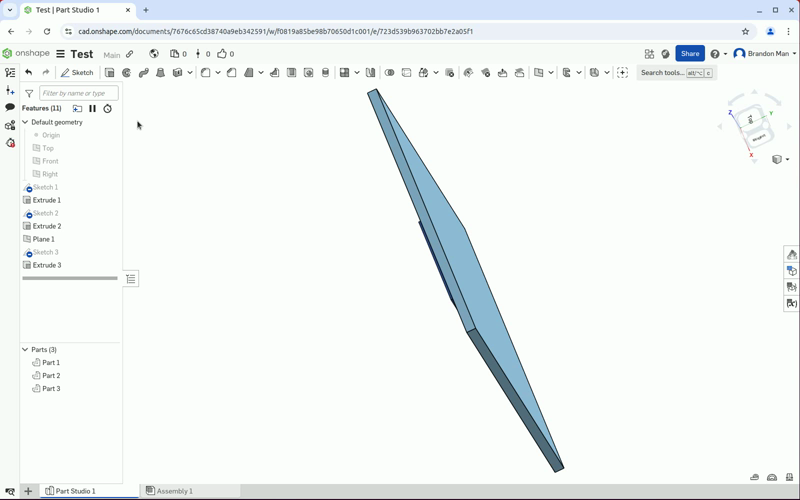
key(up, 2)
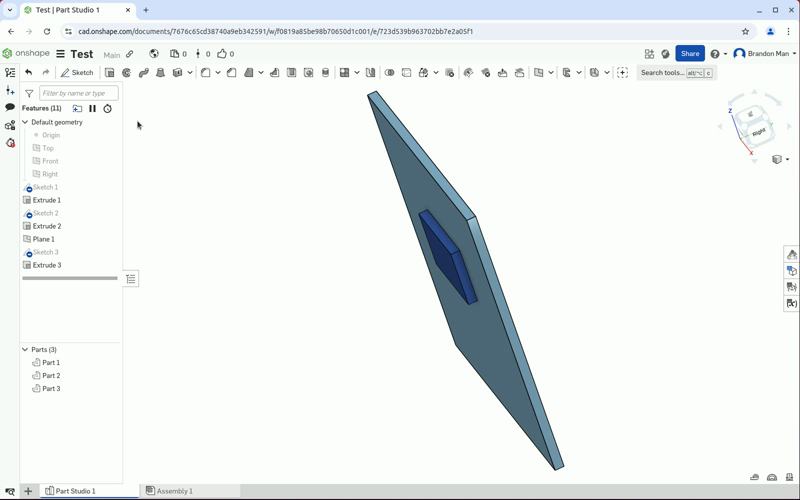
key(right, 2)
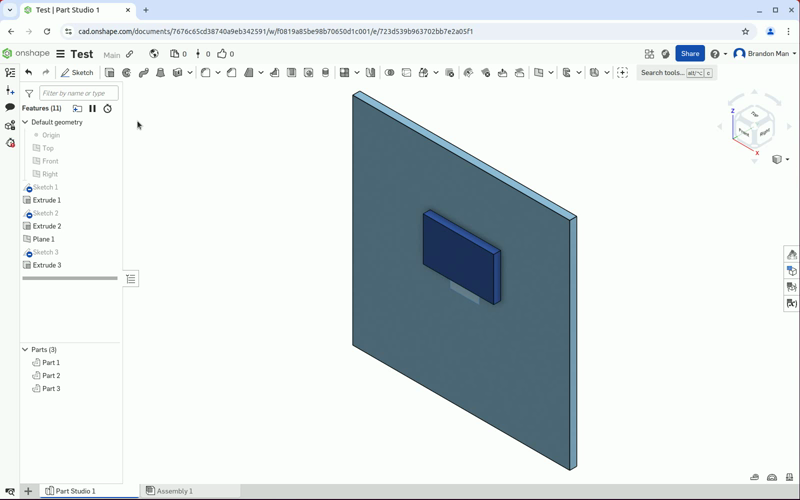
mouse_move(73, 189)
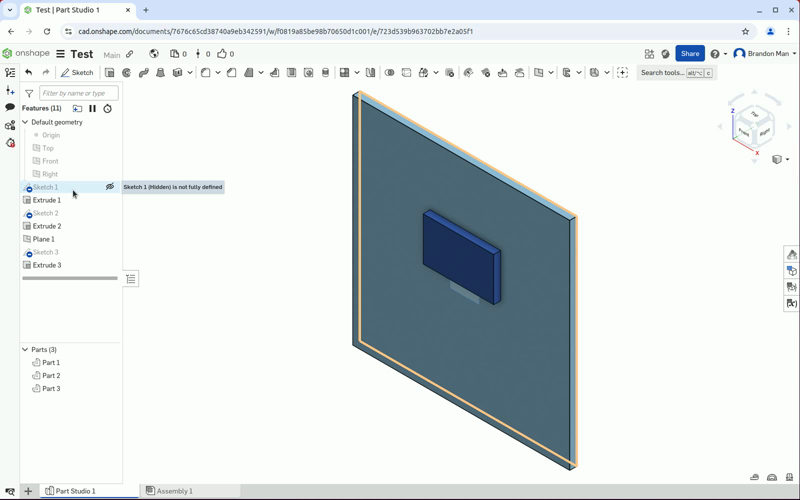
click(73, 189)